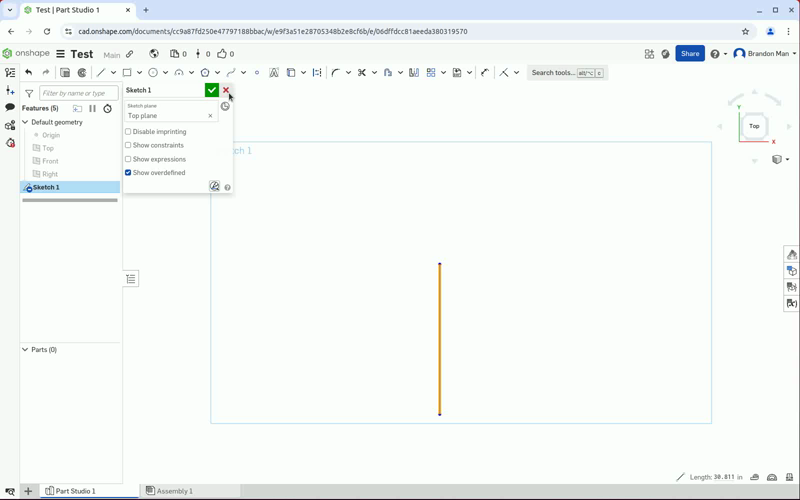
key(shift+h)
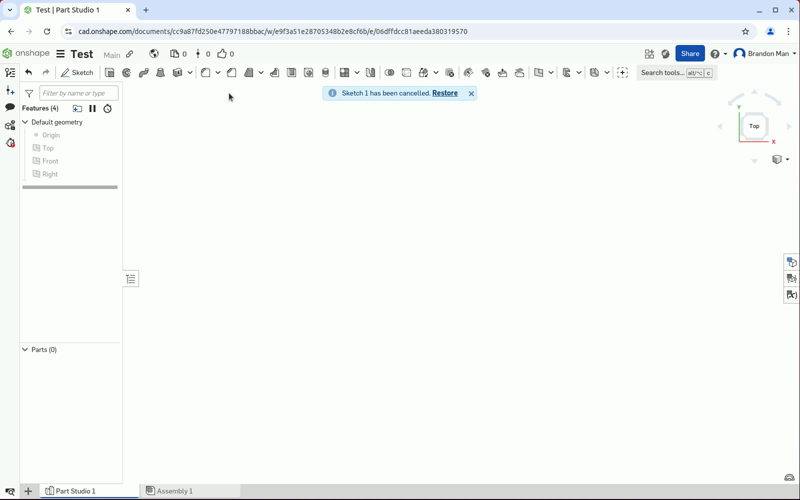
mouse_move(73, 352)
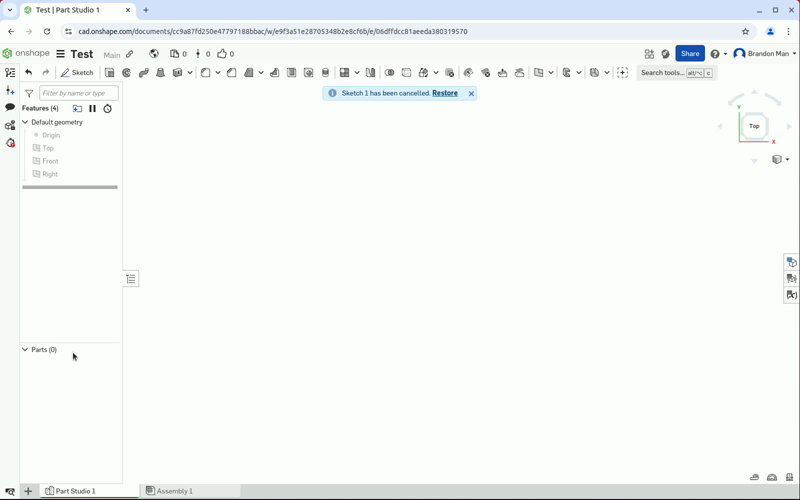
key(y)
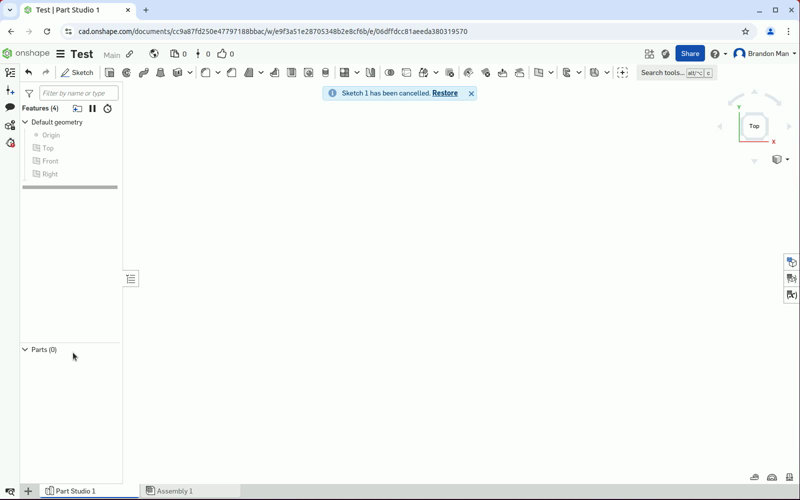
key(shift+p)
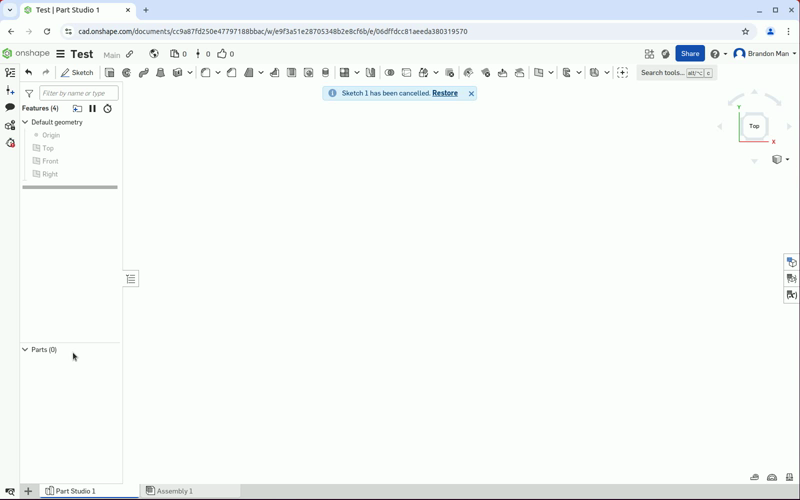
key(space)
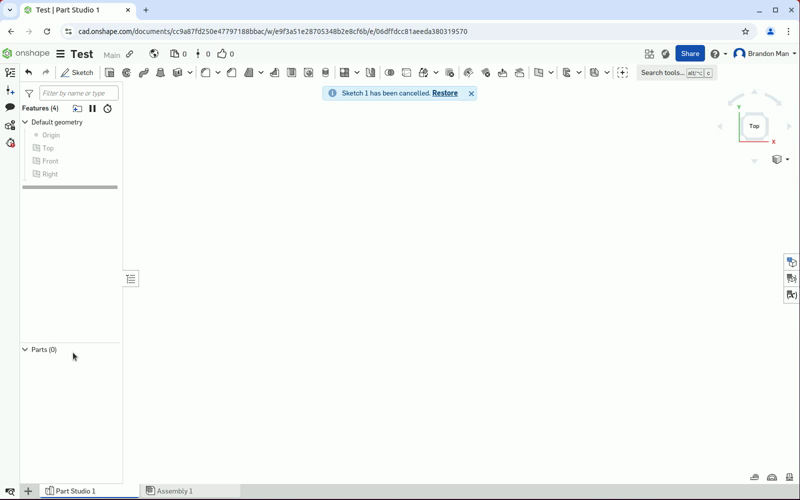
key_down(shift)
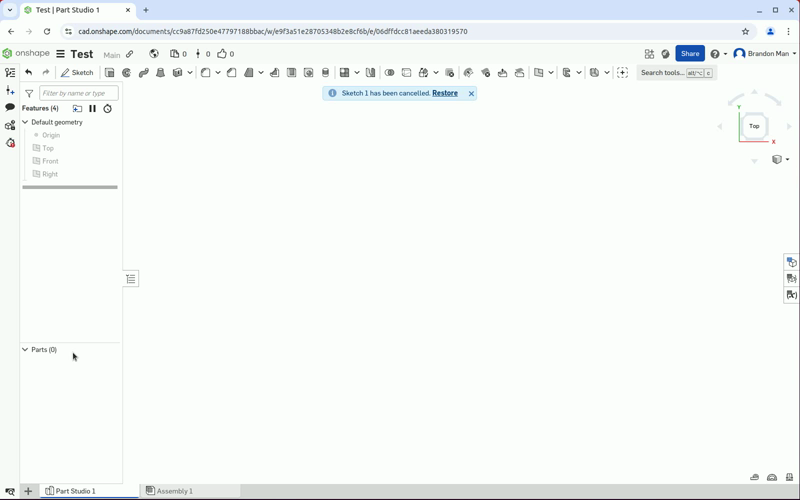
key(up)
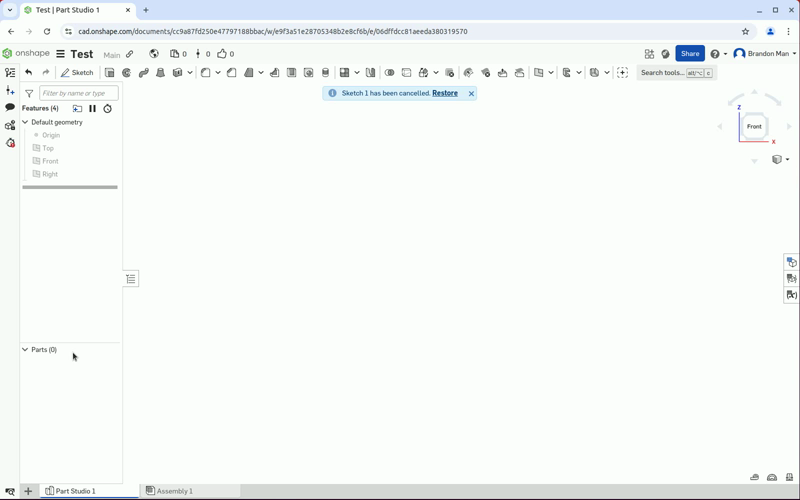
key_up(shift)
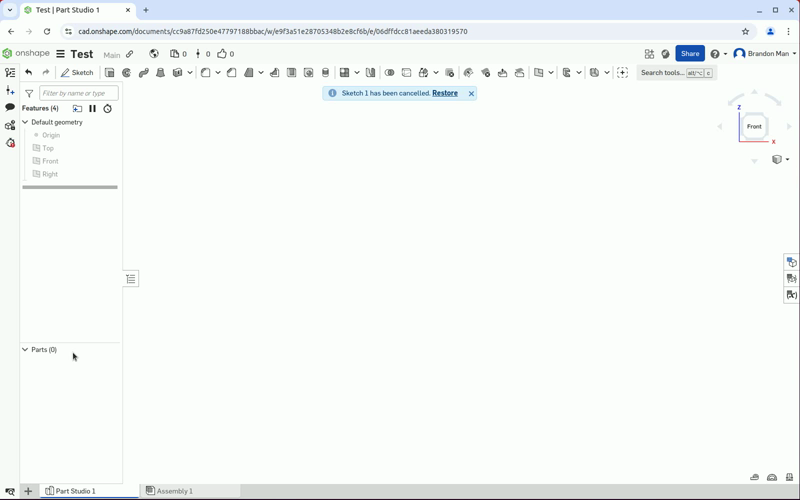
mouse_move(73, 352)
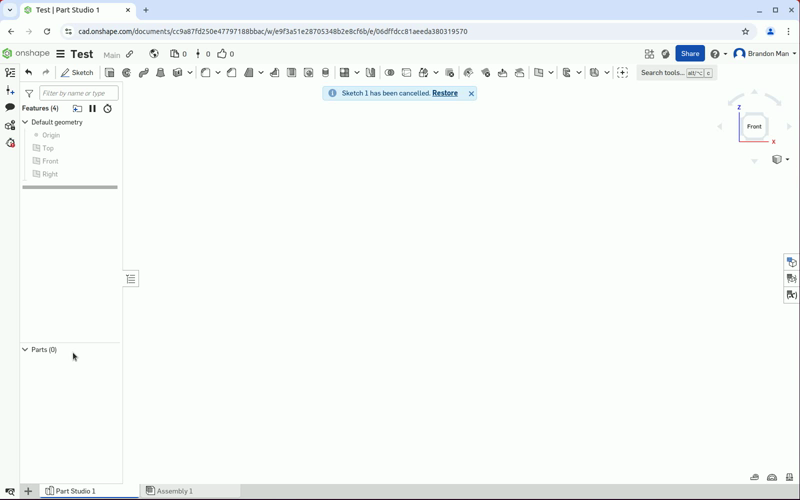
key(shift+y)
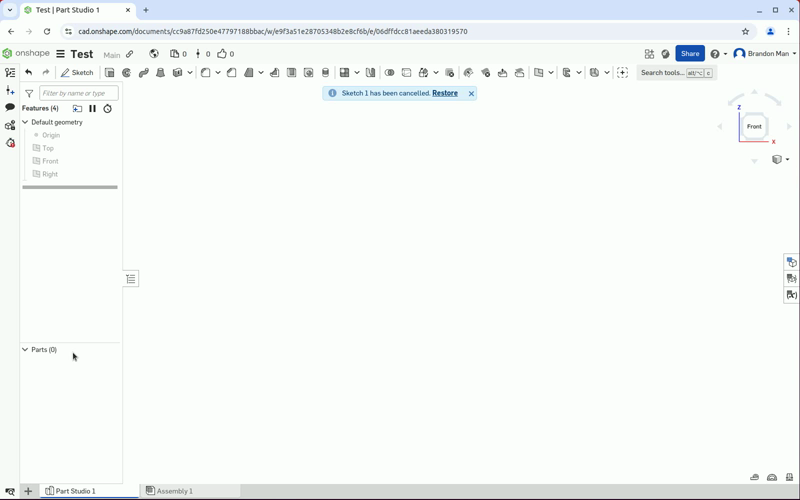
key(shift+s)
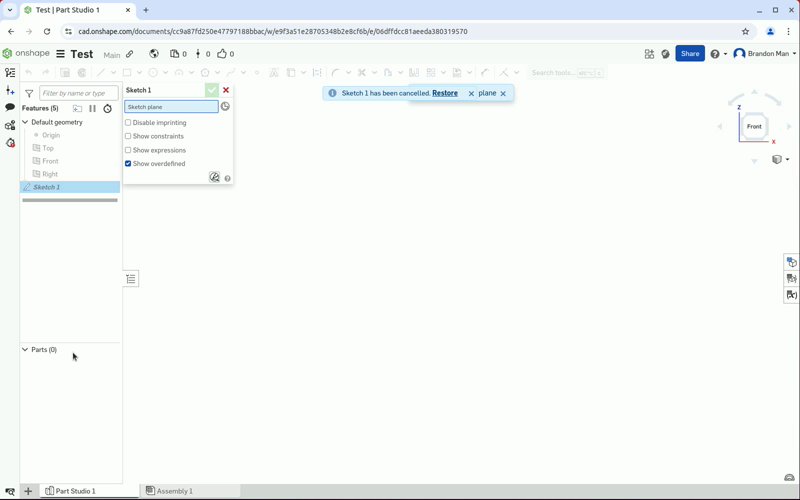
mouse_move(73, 163)
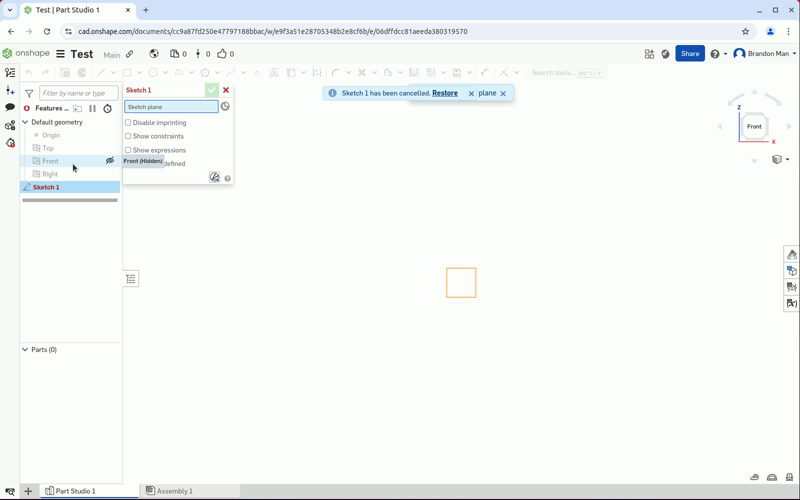
click(73, 163)
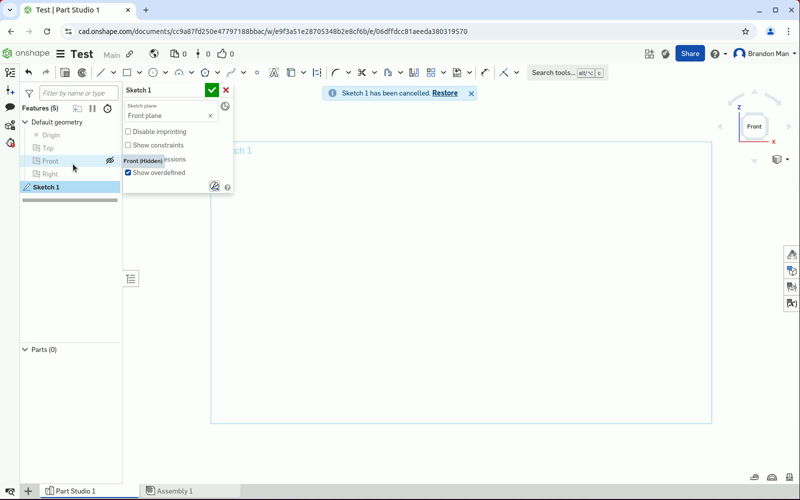
mouse_move(73, 352)
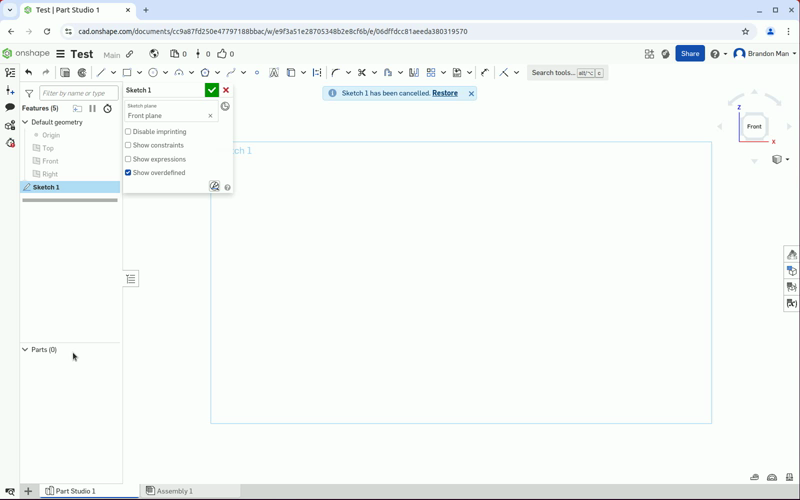
key(y)
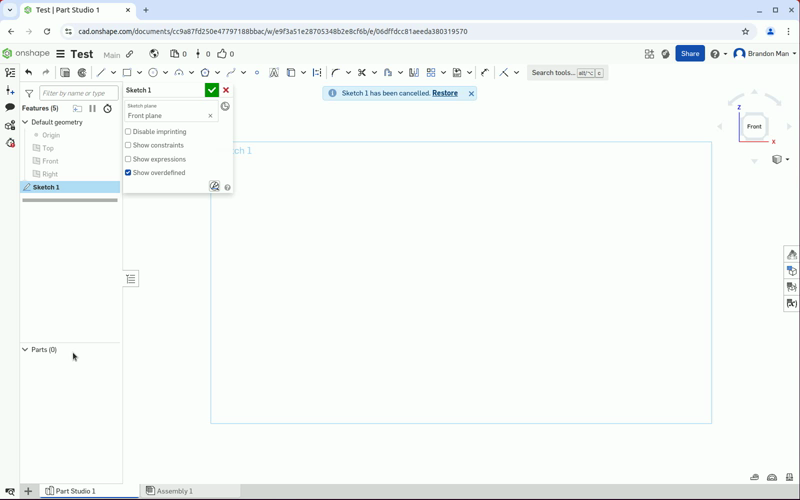
key(c)
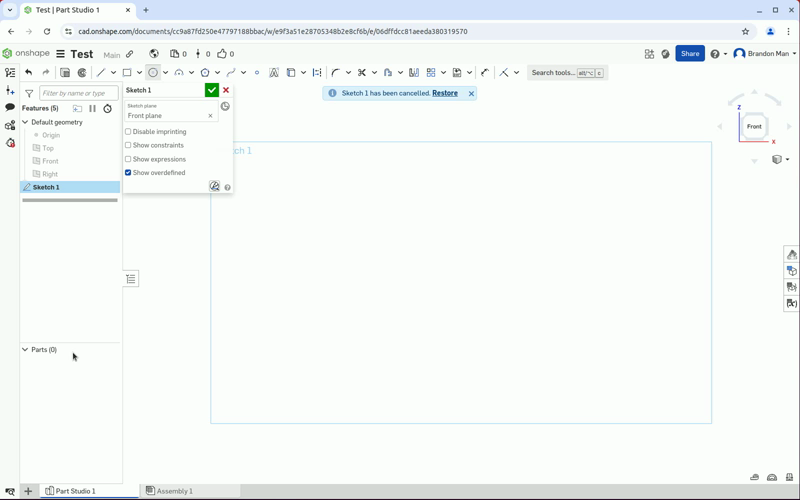
key_down(shift)
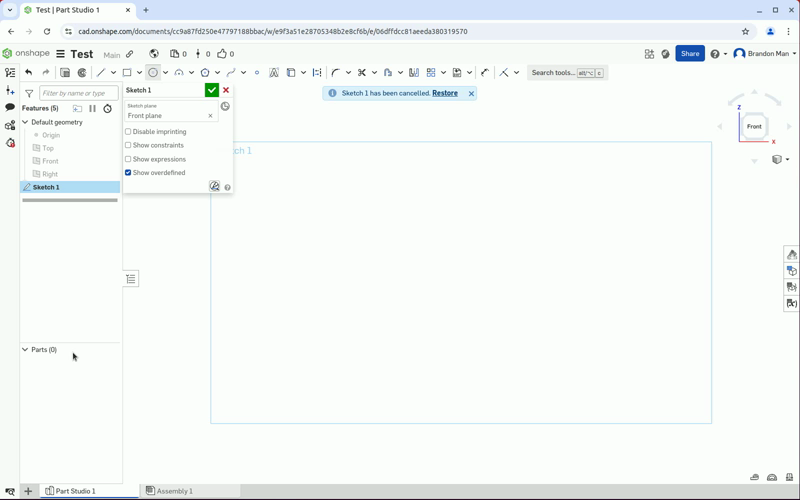
mouse_move(460, 282)
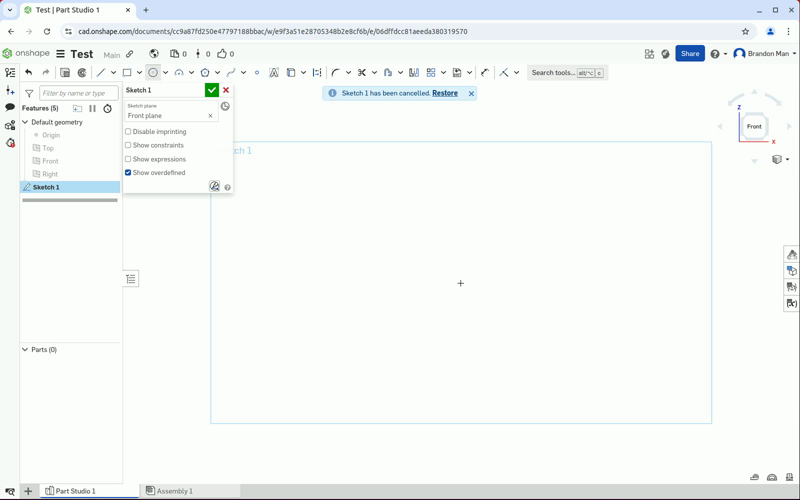
click(460, 282)
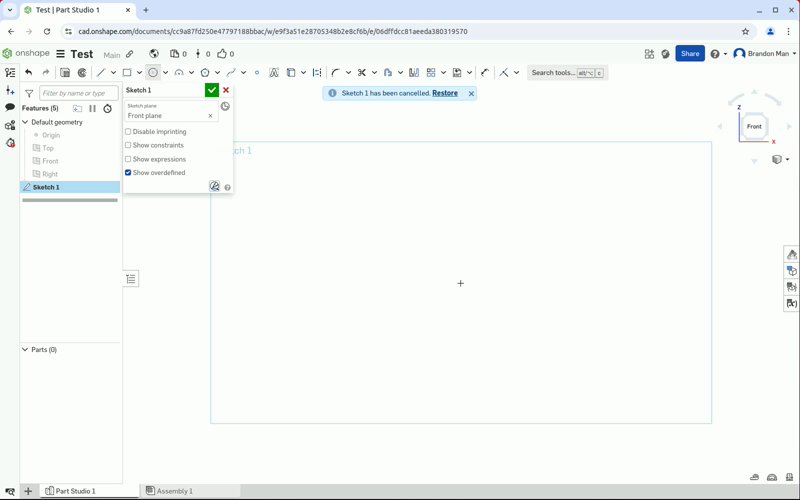
key_up(shift)
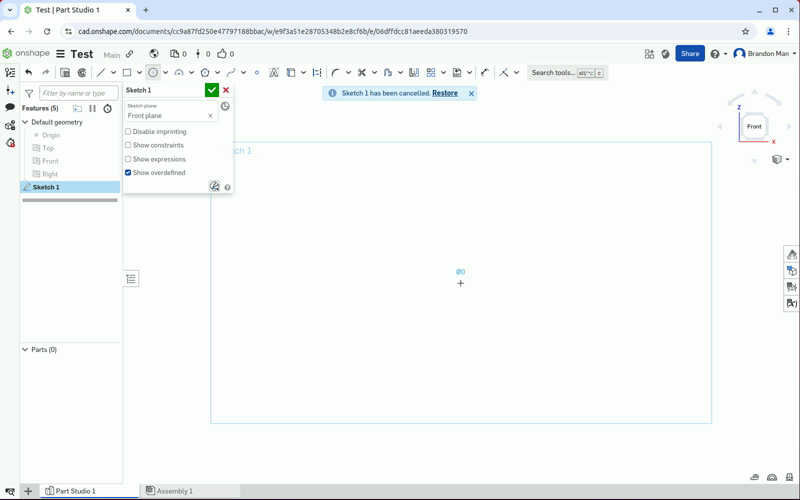
mouse_move(464, 282)
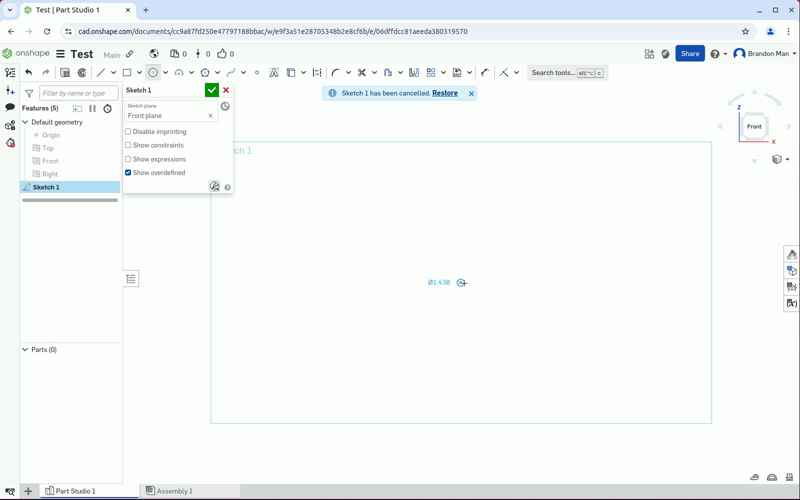
click(464, 282)
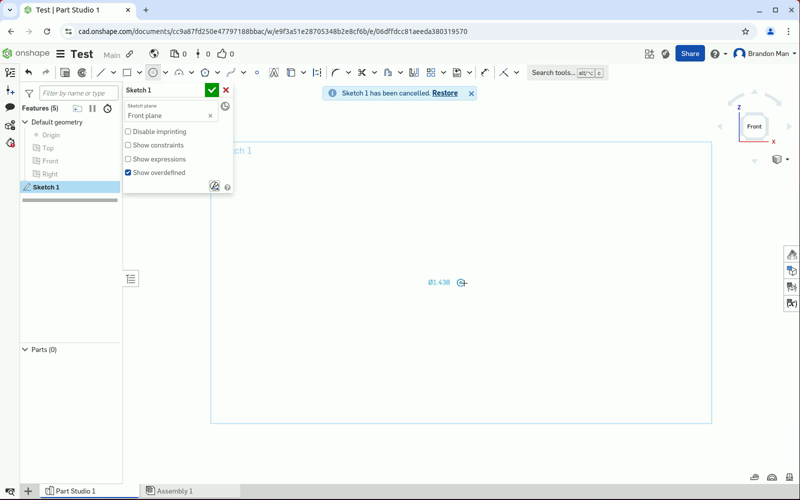
key(esc)
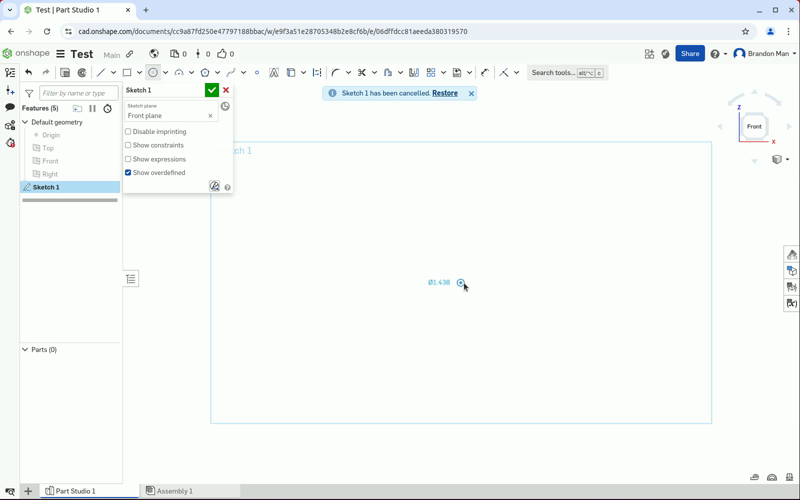
mouse_move(459, 282)
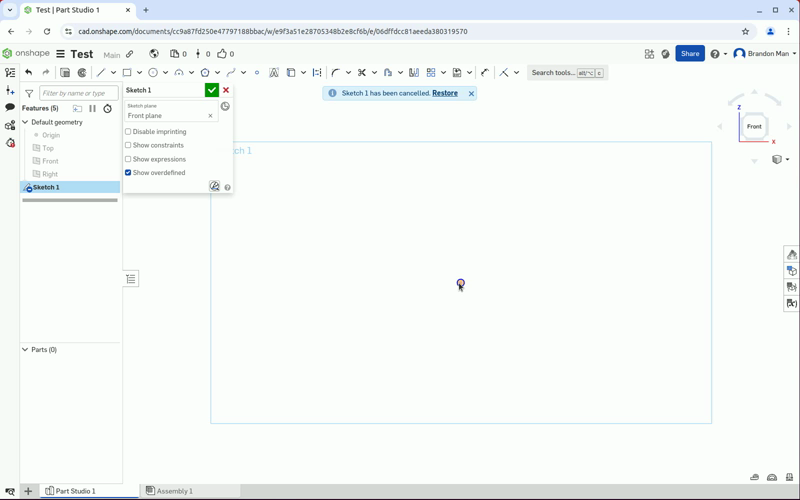
scroll(6)
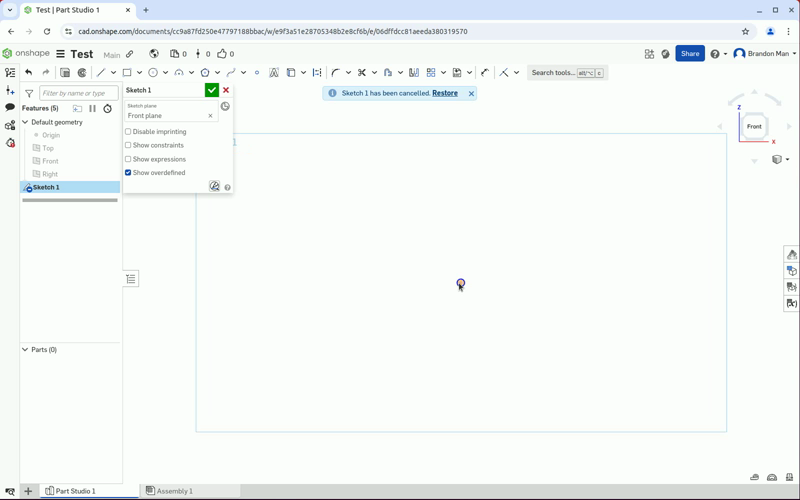
scroll(6)
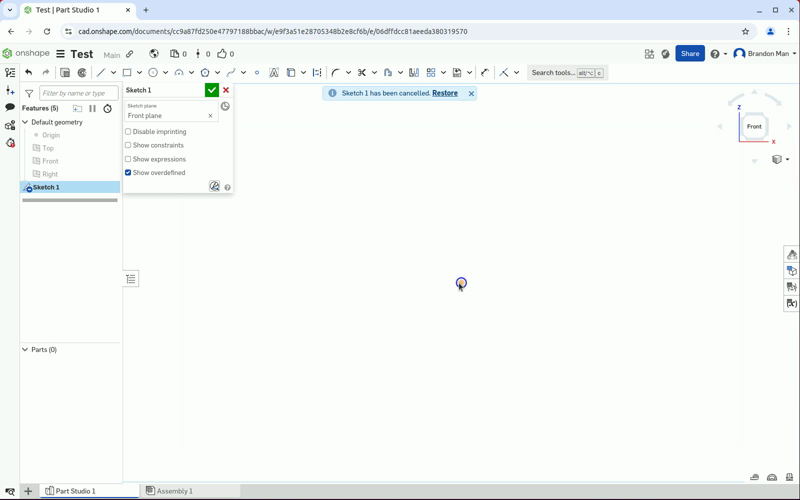
scroll(6)
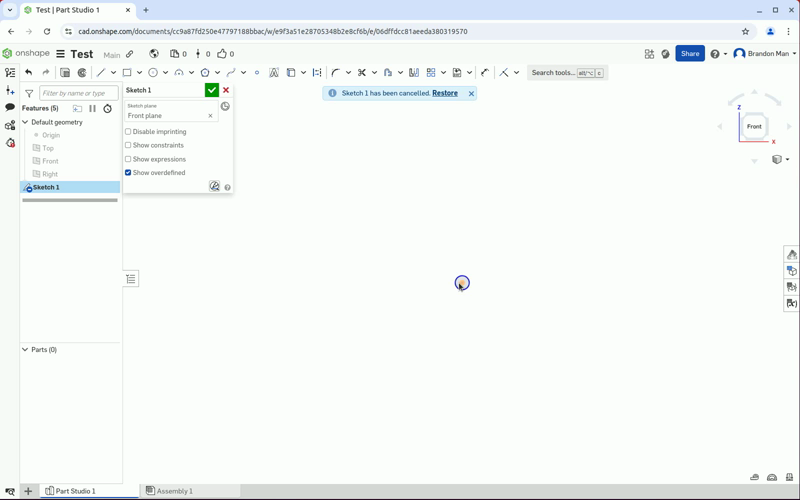
scroll(6)
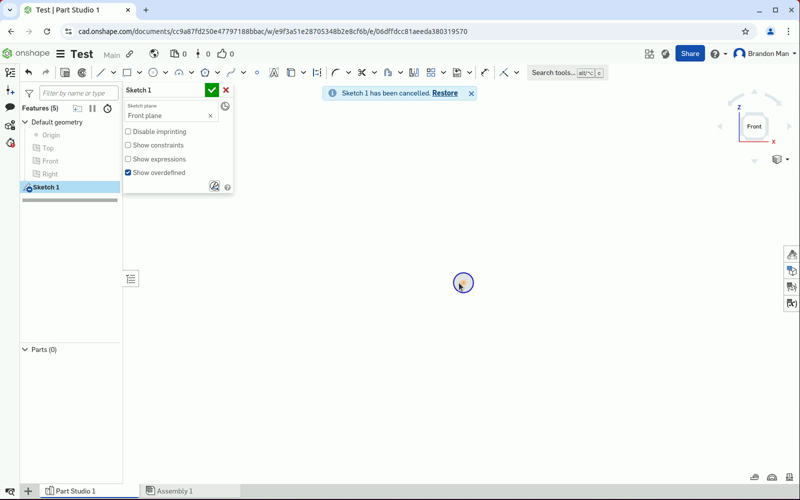
scroll(6)
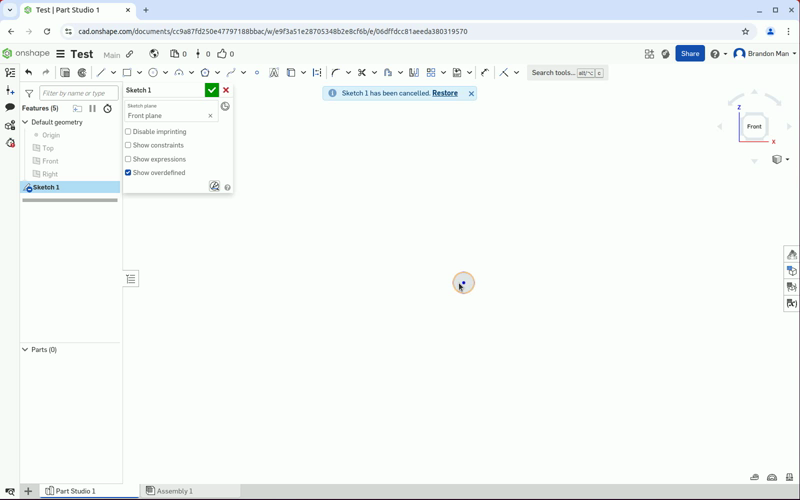
scroll(6)
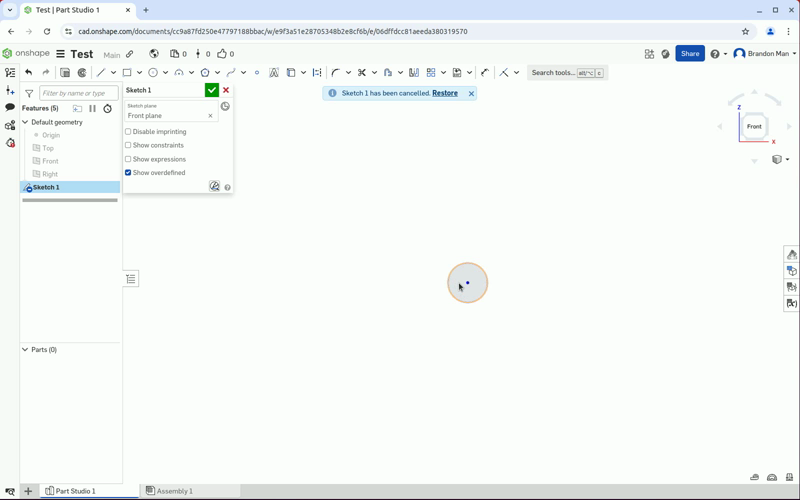
scroll(6)
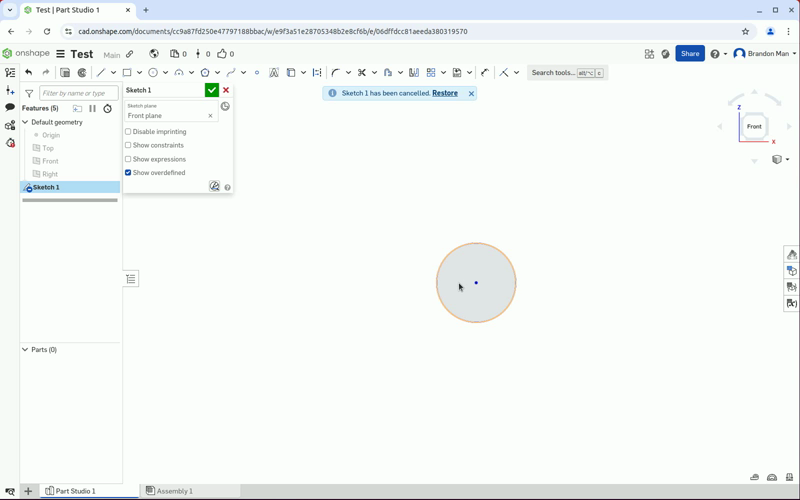
click(459, 282)
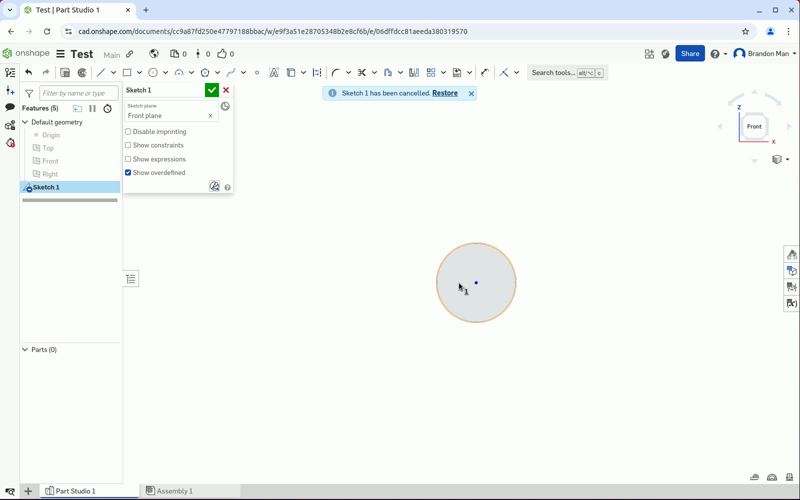
scroll(-6)
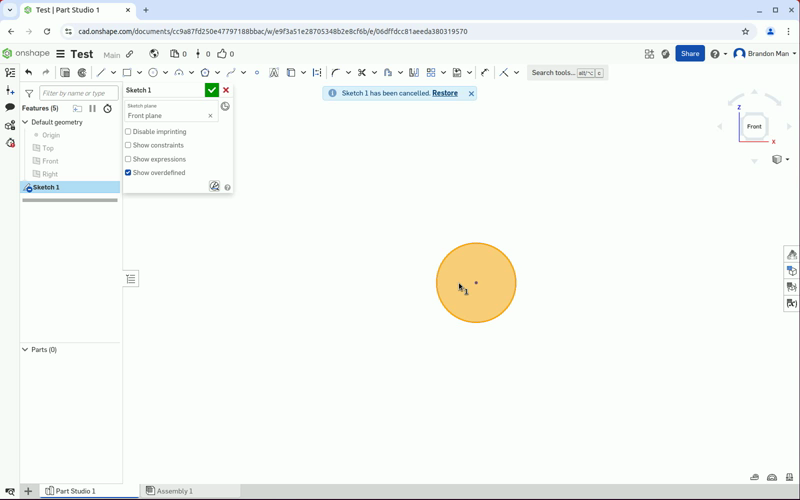
scroll(-6)
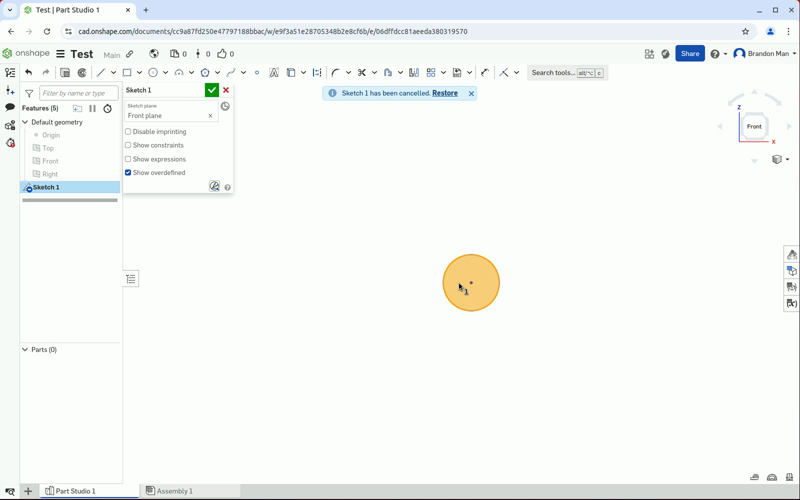
scroll(-6)
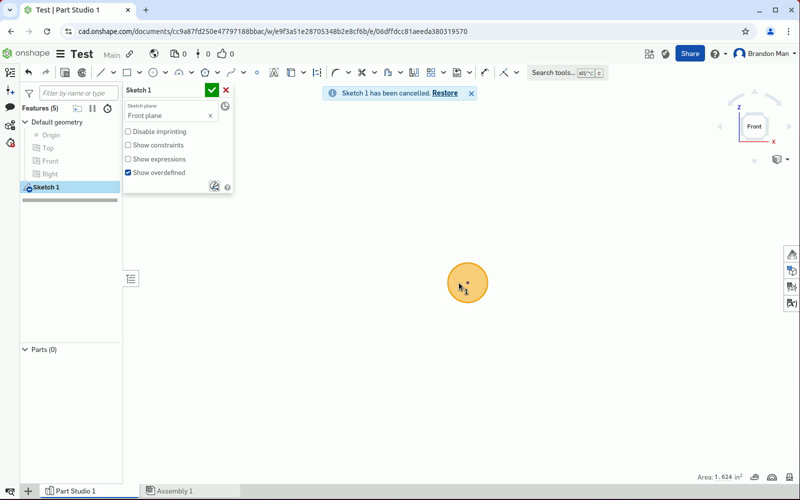
scroll(-6)
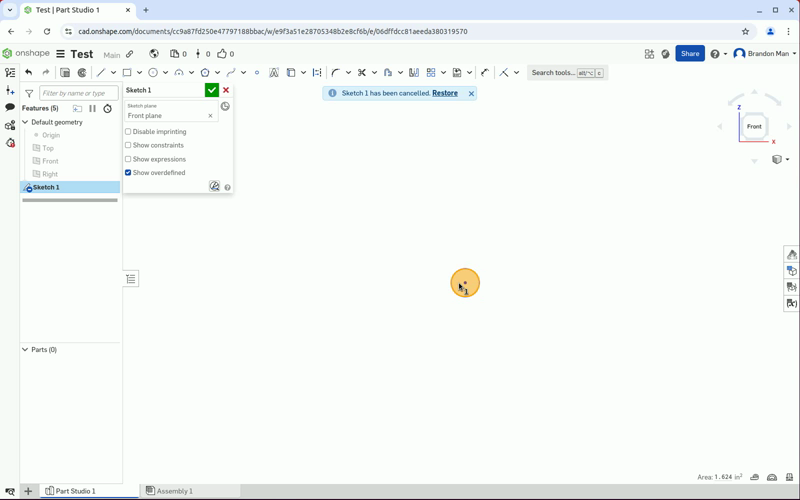
scroll(-6)
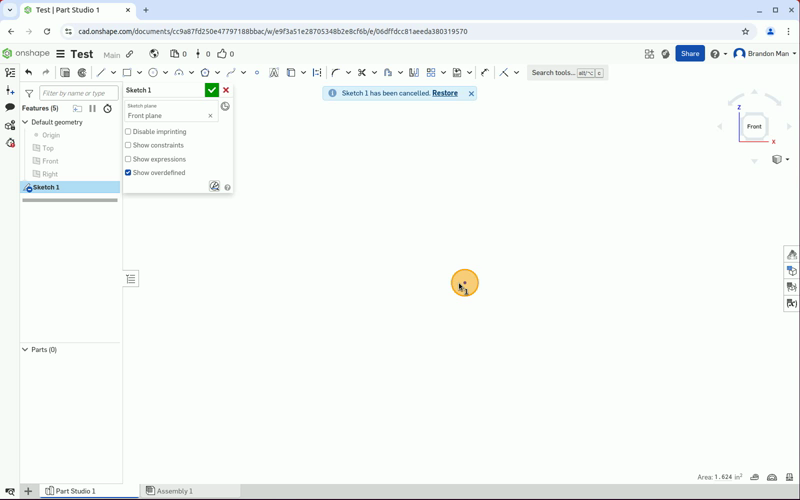
scroll(-6)
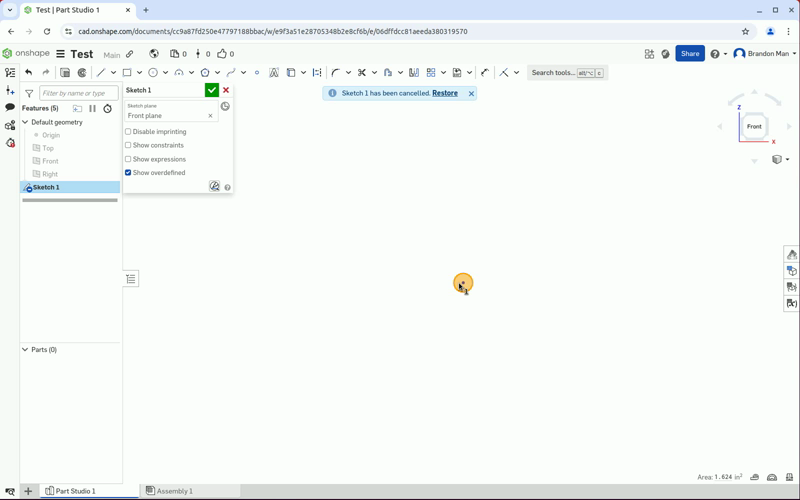
scroll(-6)
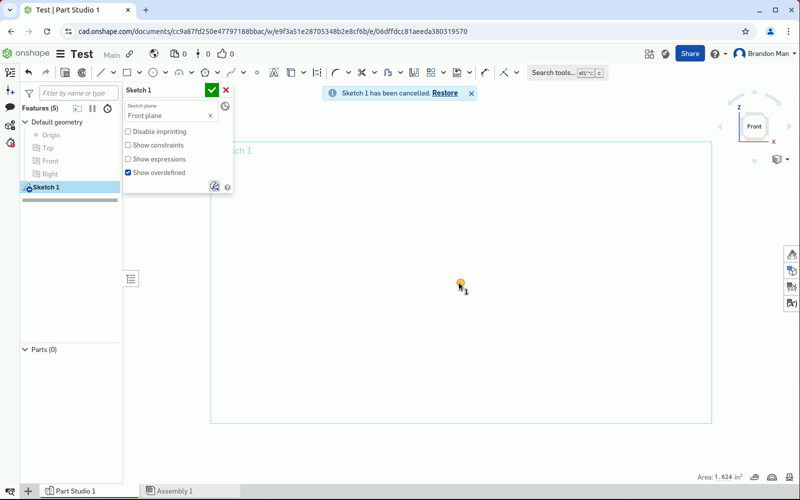
mouse_move(73, 352)
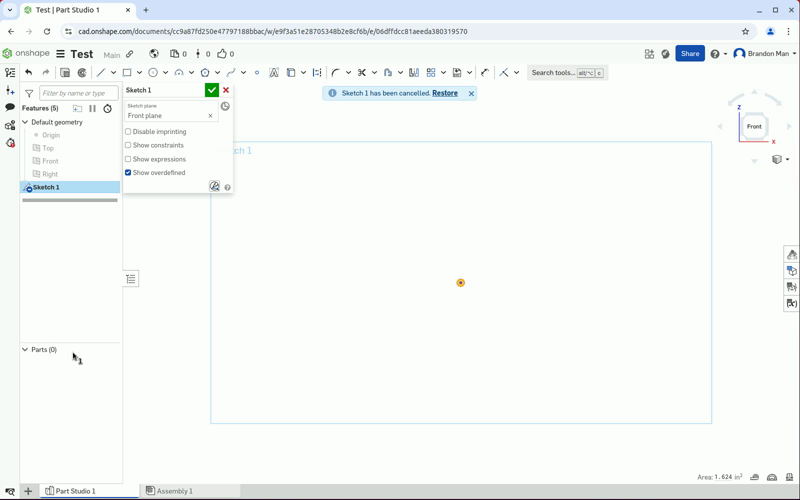
key(shift+y)
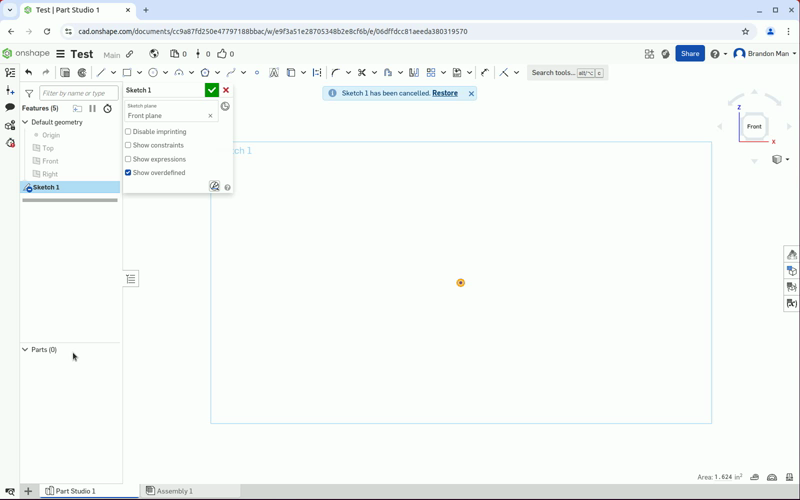
key(shift+e)
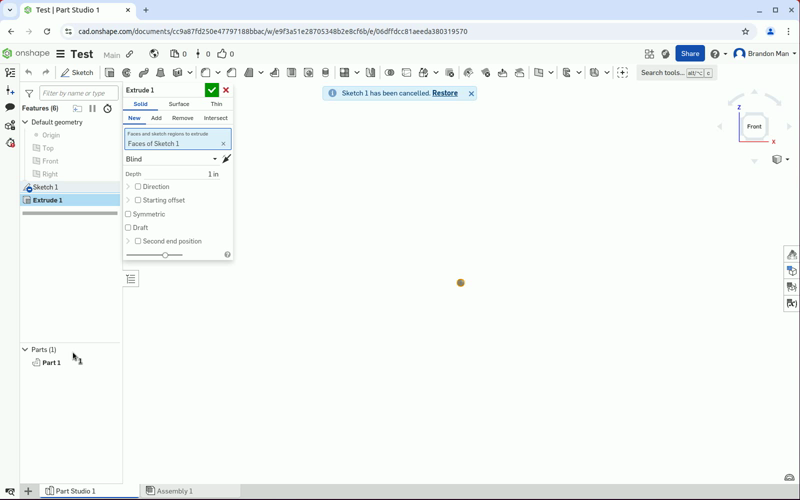
mouse_move(143, 106)
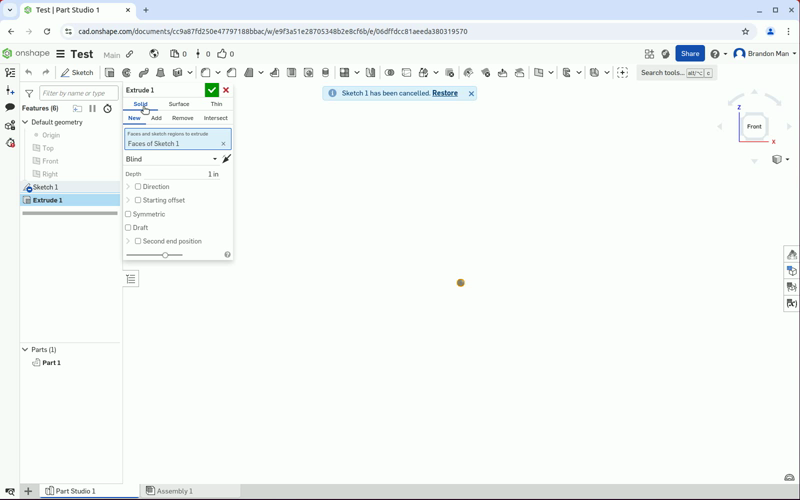
click(143, 106)
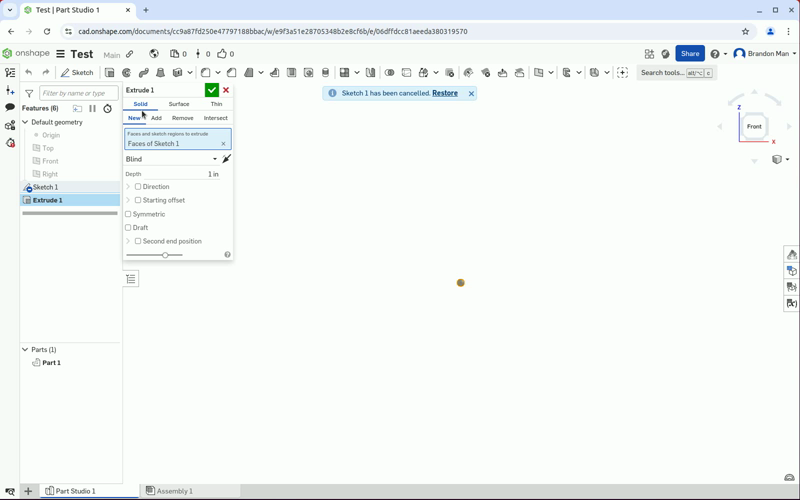
mouse_move(137, 120)
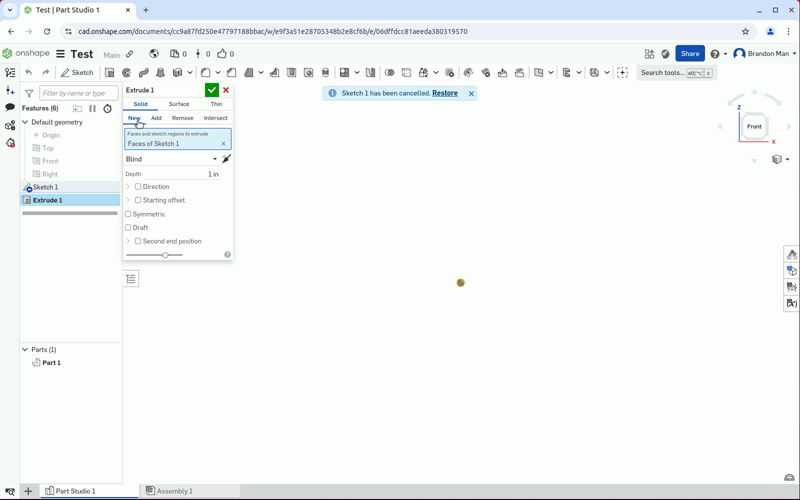
click(137, 120)
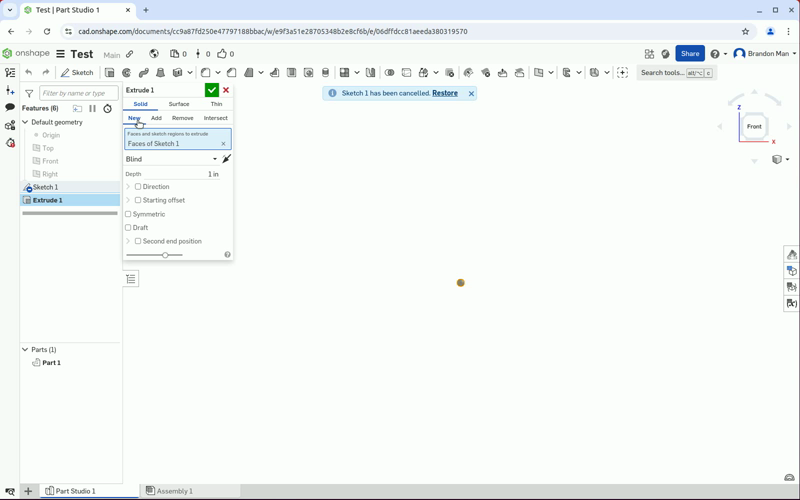
key(tab, 4)
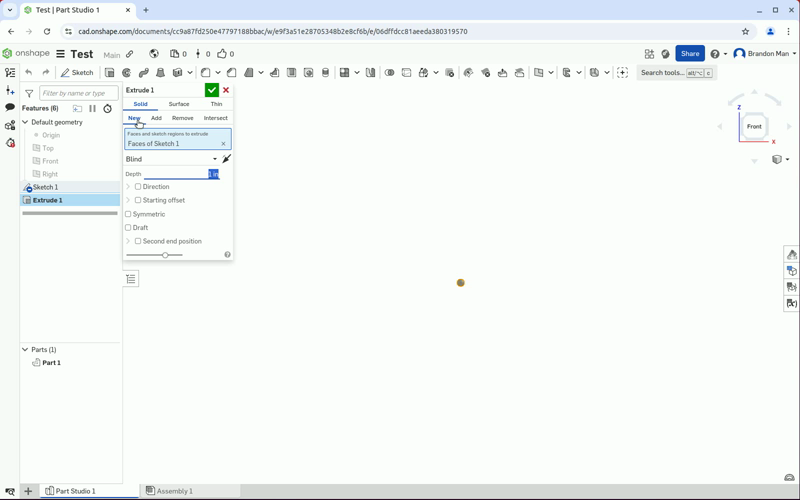
text(46.216)
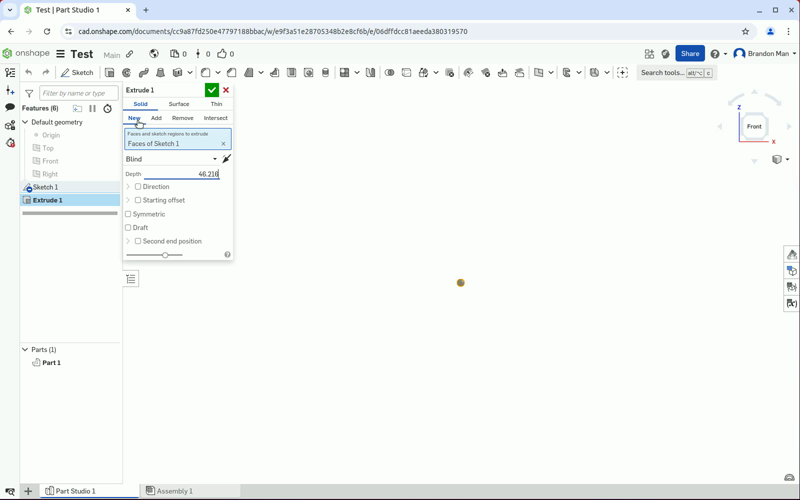
key(tab, 3)
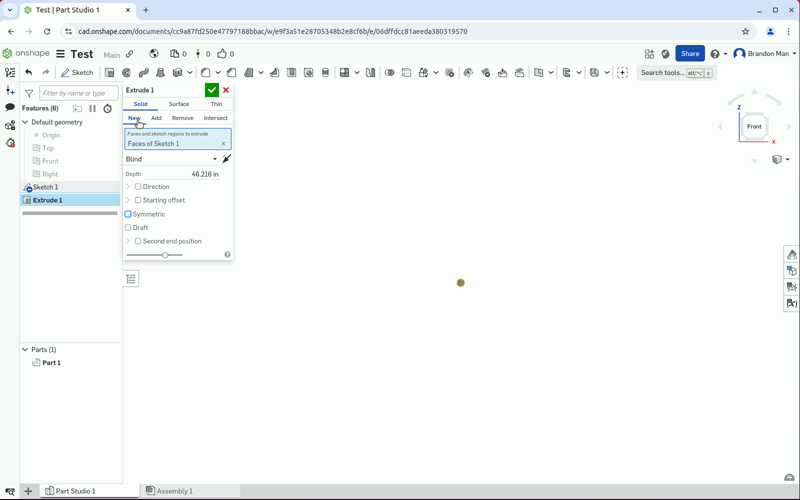
key(space)
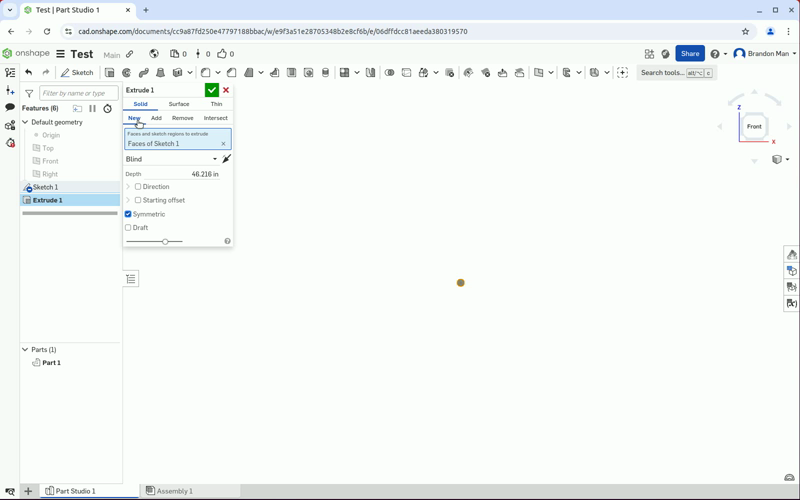
key(enter)
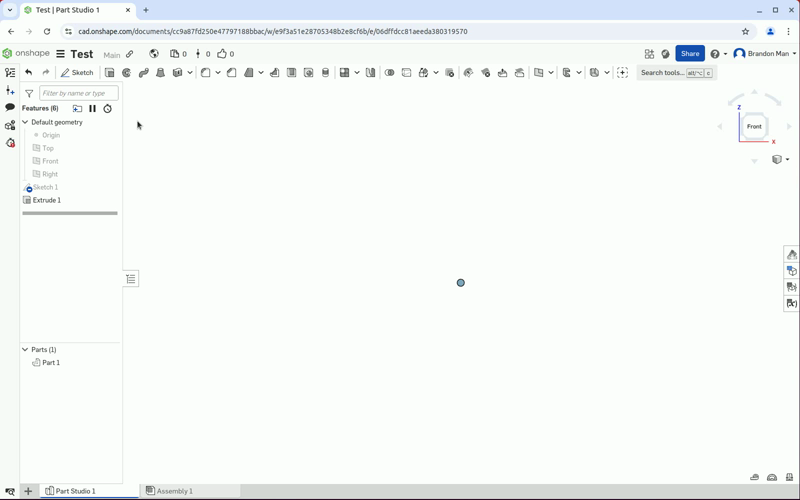
key(shift+h)
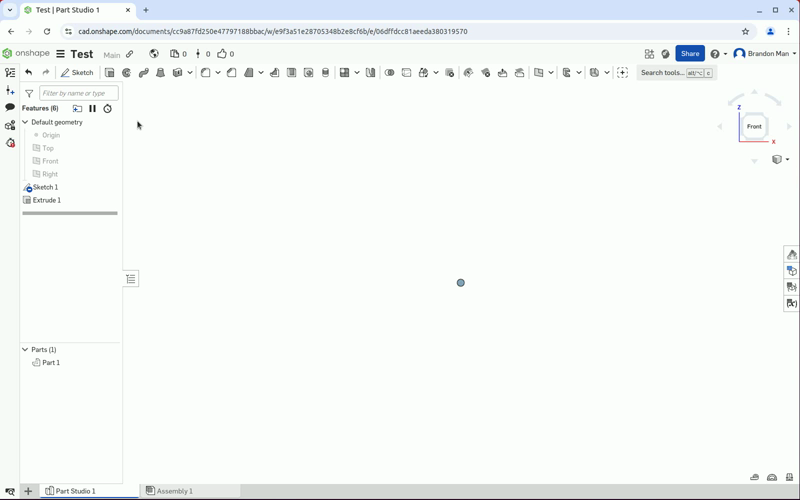
key(shift+h)
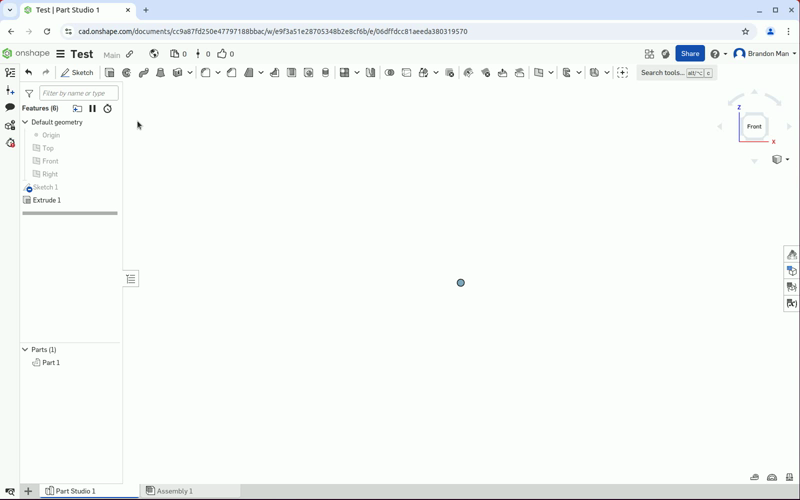
mouse_move(73, 189)
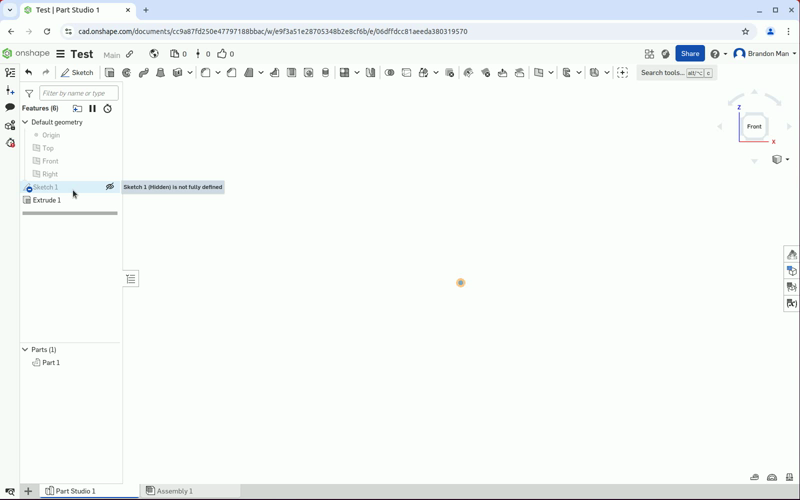
click(73, 189)
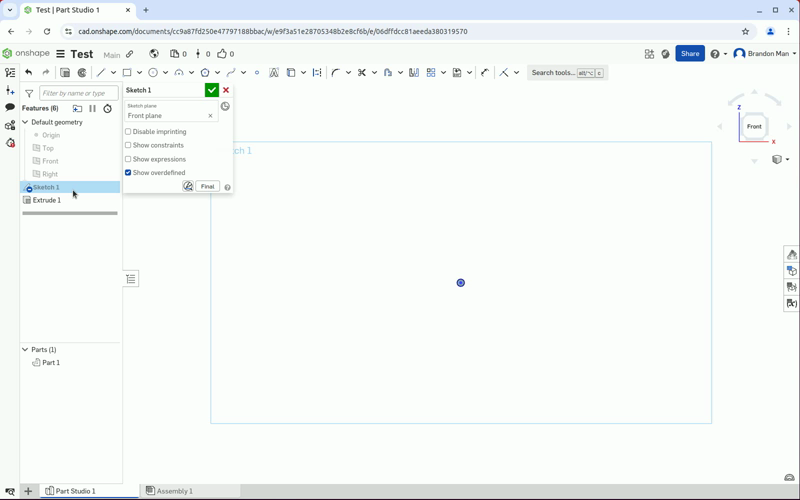
mouse_move(229, 92)
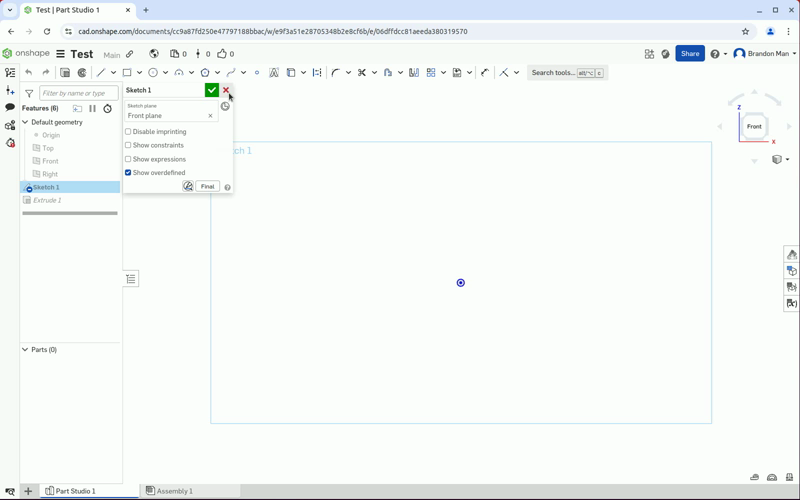
click(229, 92)
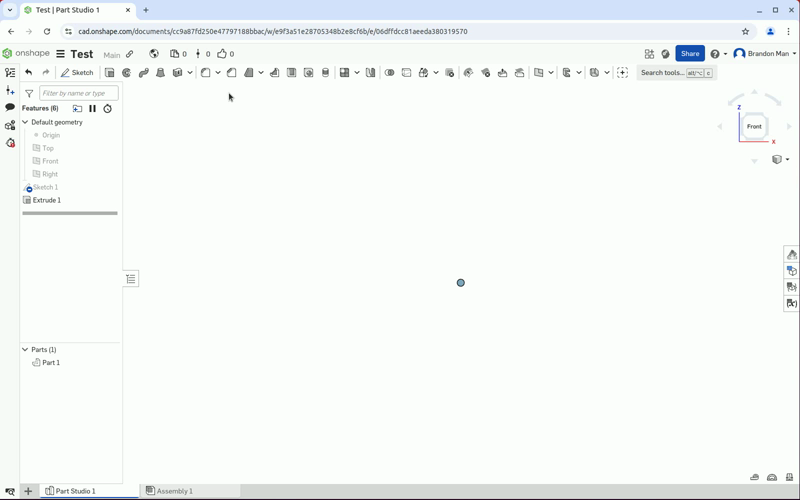
mouse_move(541, 75)
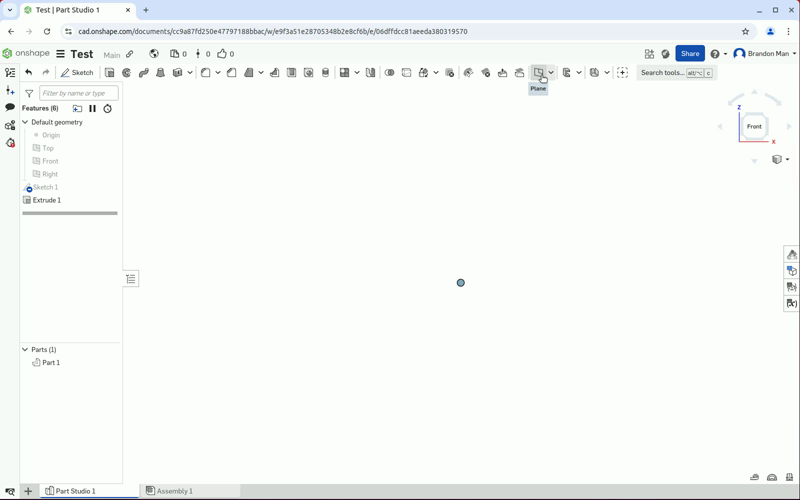
click(541, 75)
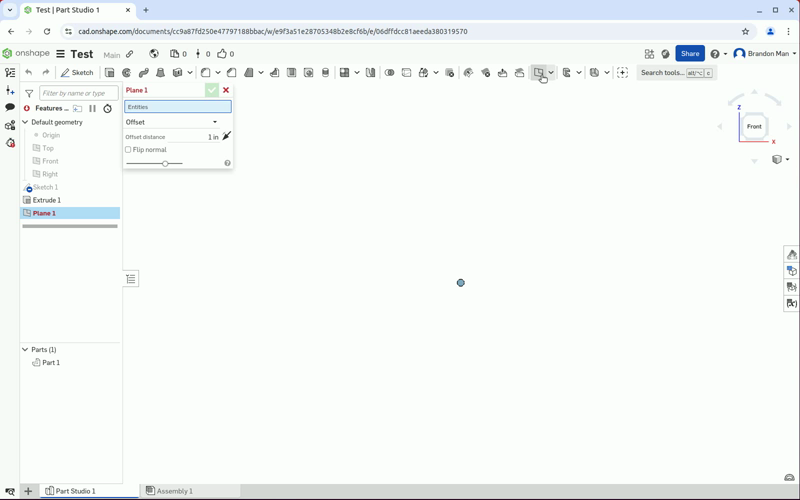
mouse_move(73, 163)
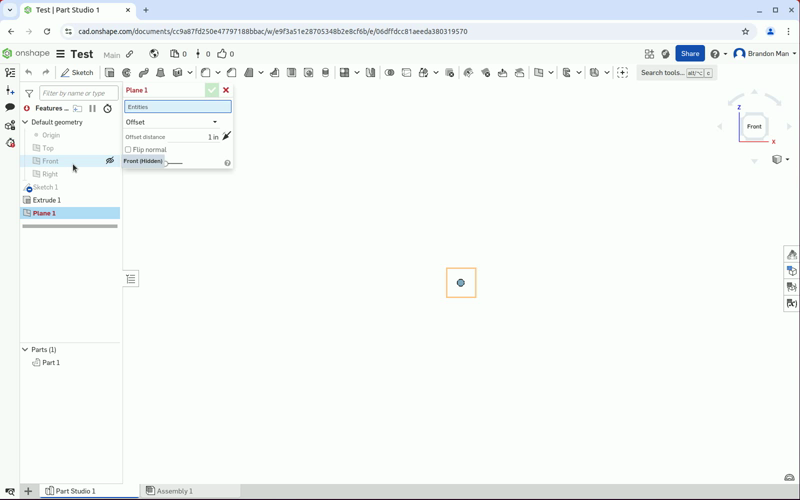
click(73, 163)
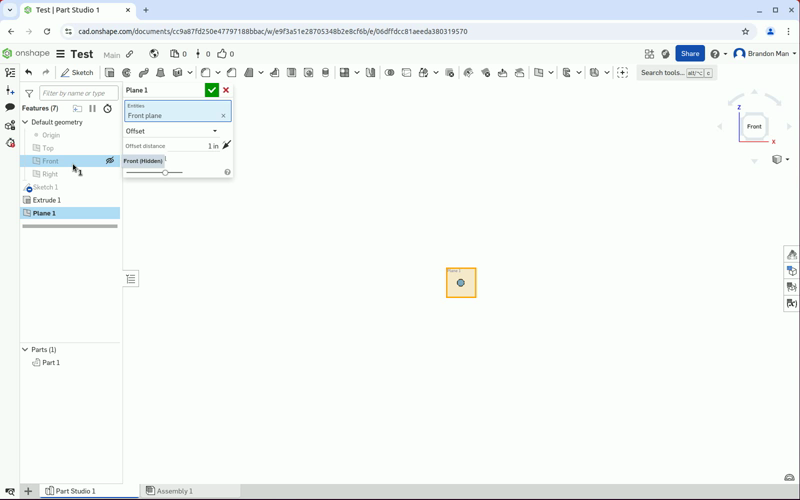
key(tab, 2)
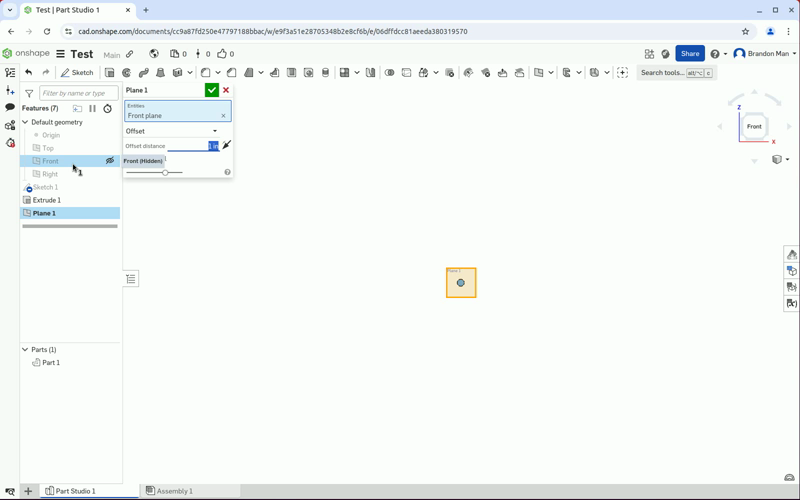
text(23.108)
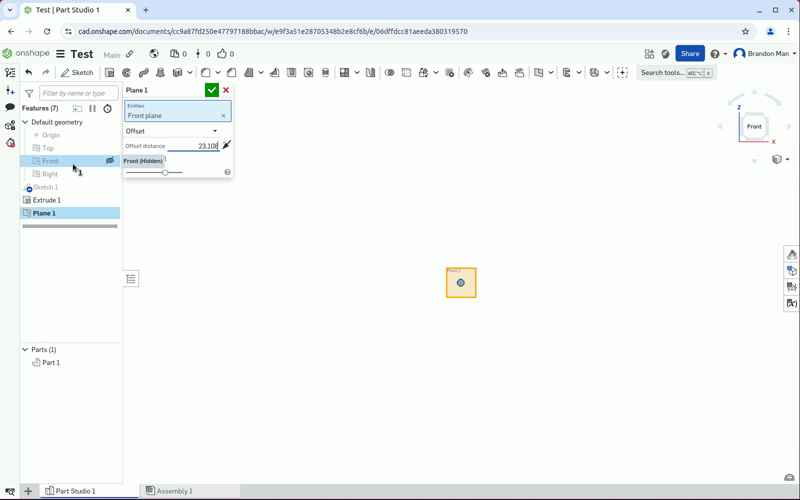
key(enter, 2)
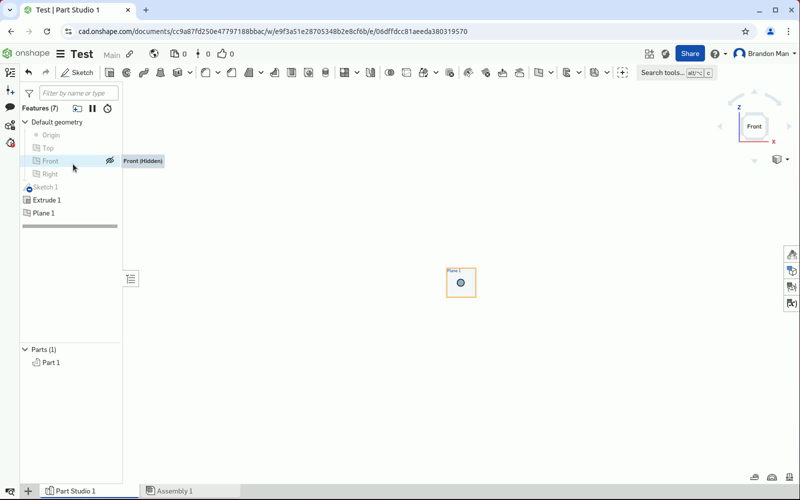
key(shift+s)
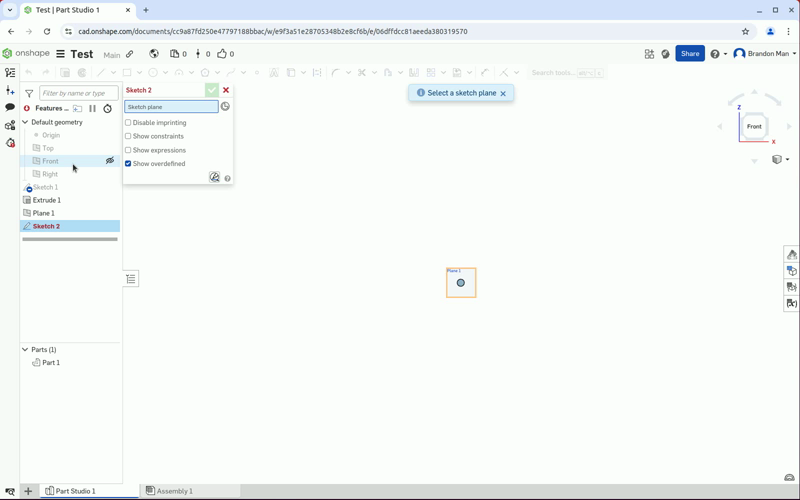
mouse_move(73, 215)
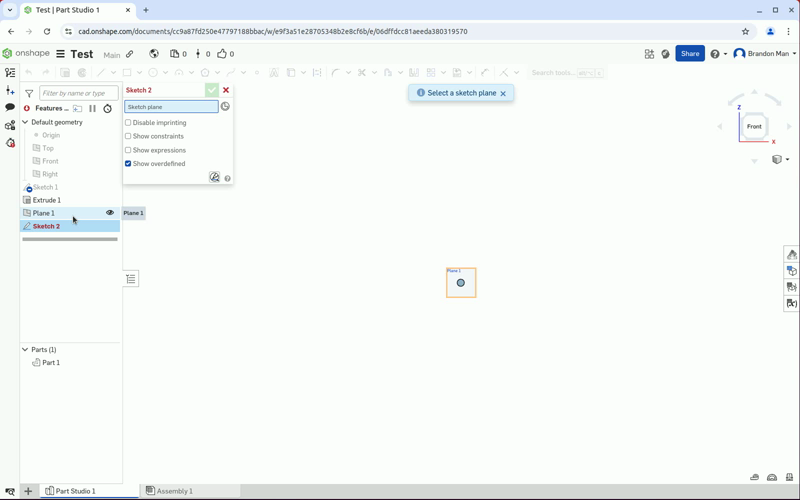
click(73, 215)
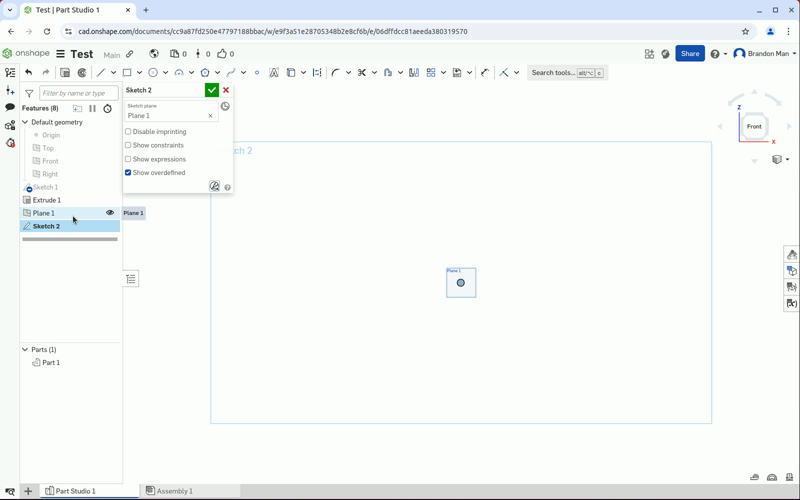
mouse_move(73, 352)
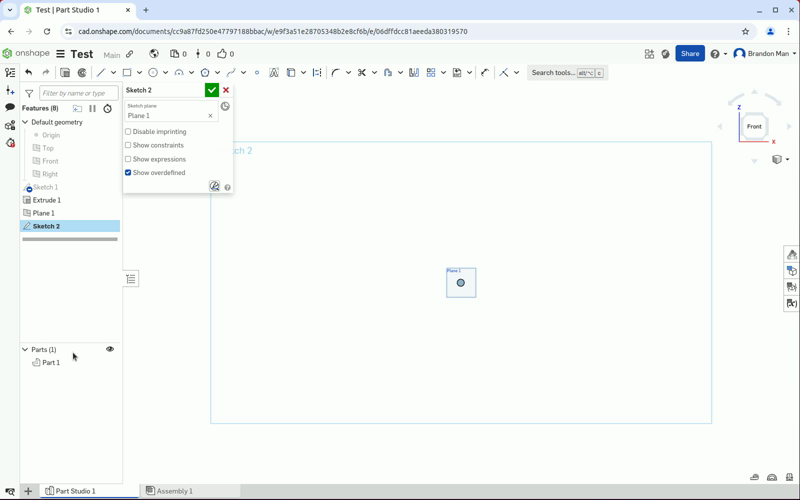
key(y)
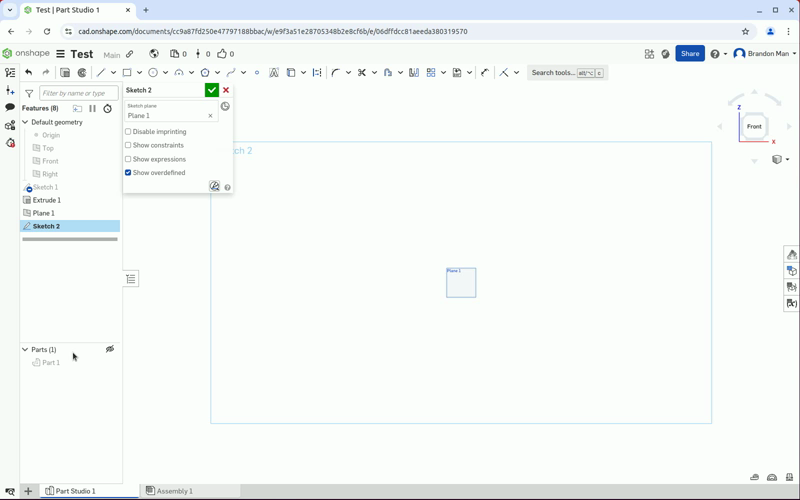
key(l)
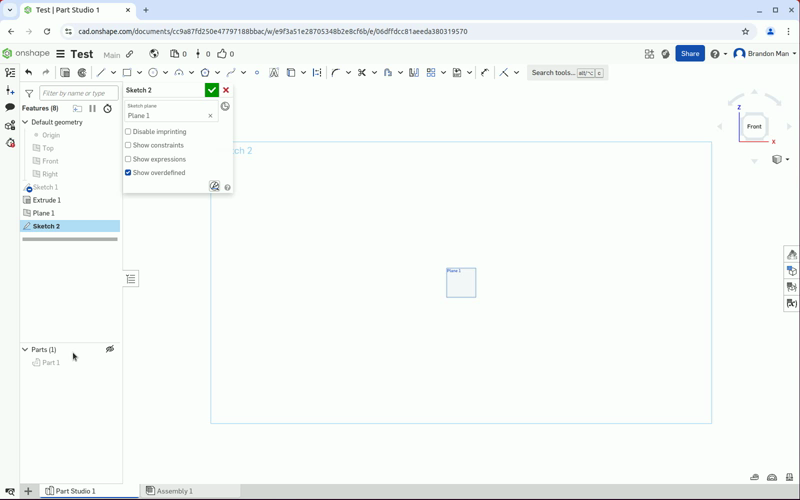
key_down(shift)
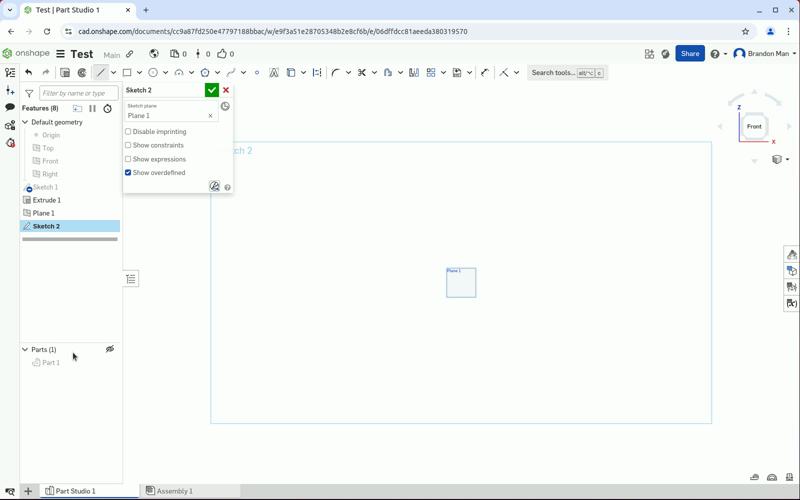
mouse_move(458, 281)
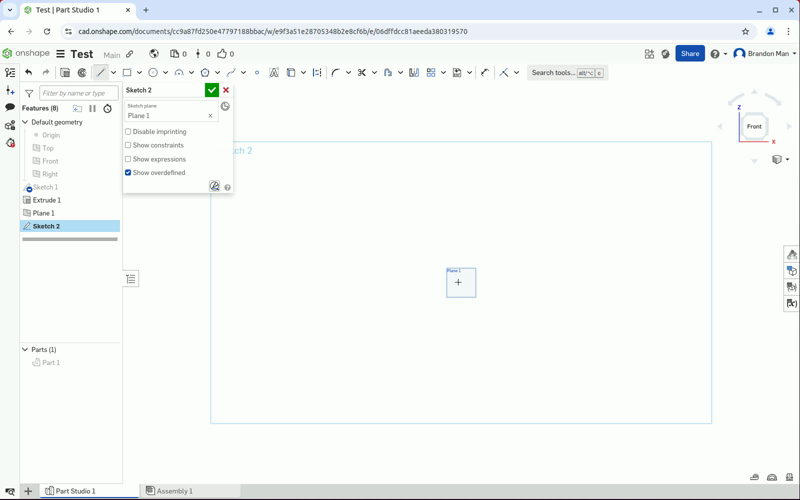
click(458, 281)
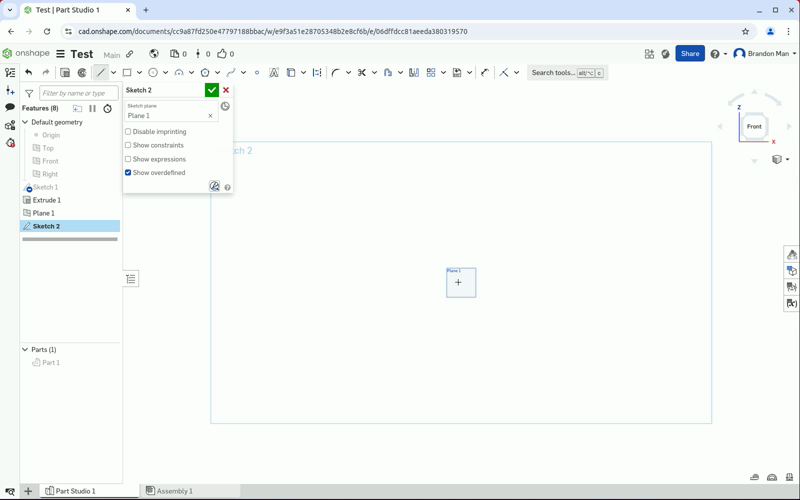
key_up(shift)
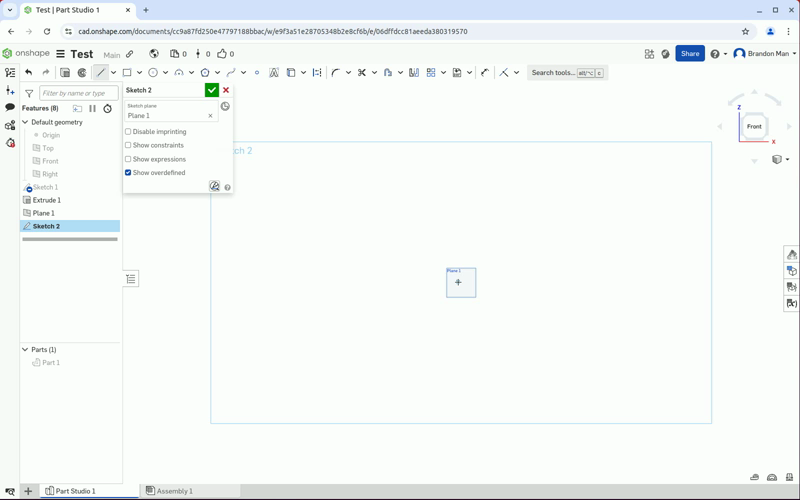
key_down(shift)
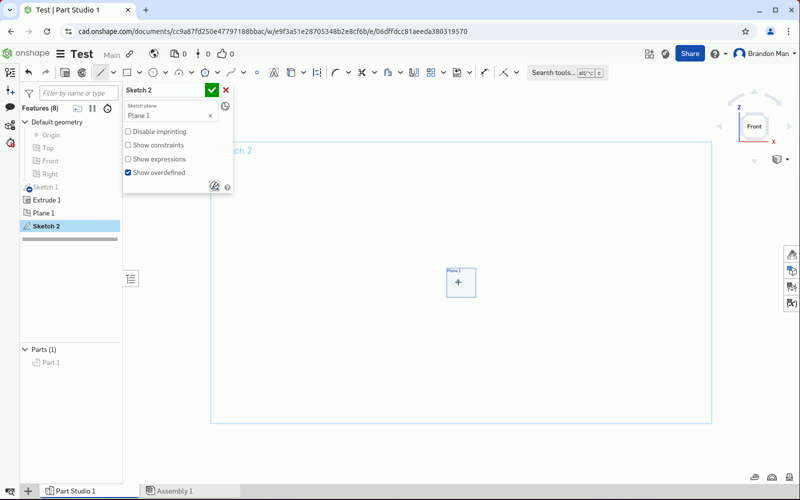
mouse_move(488, 281)
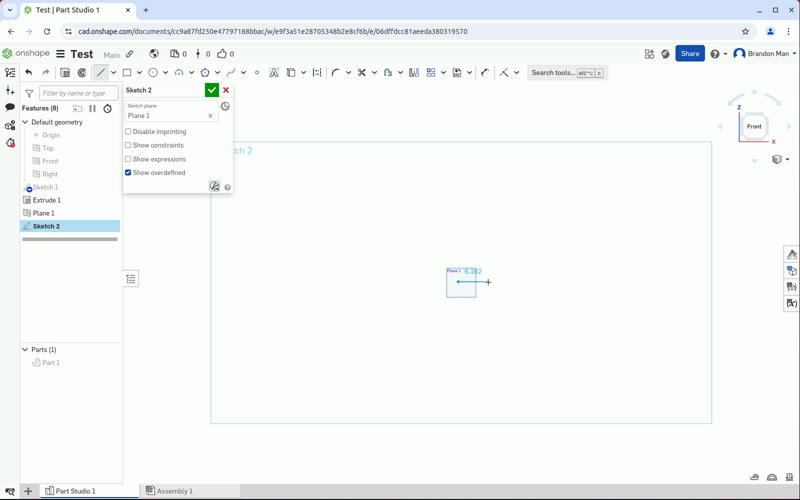
mouse_move(465, 281)
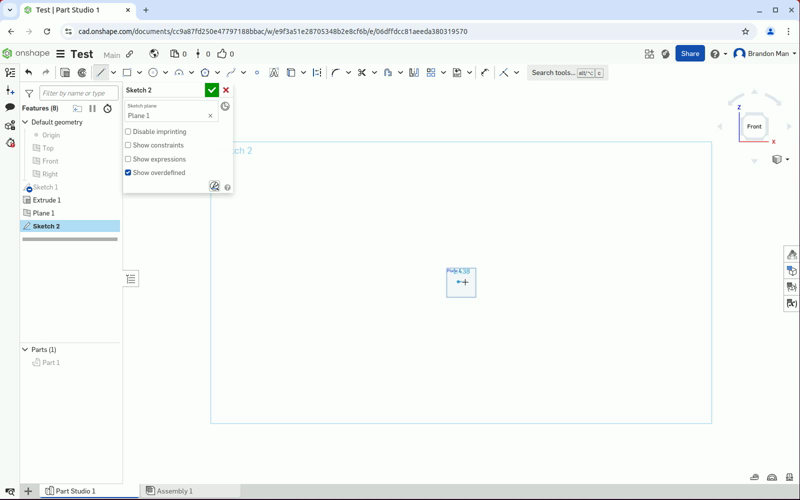
scroll(6)
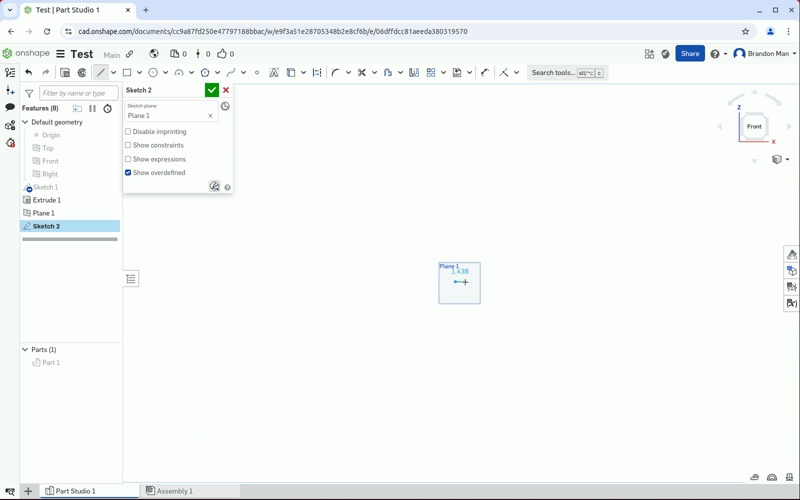
scroll(6)
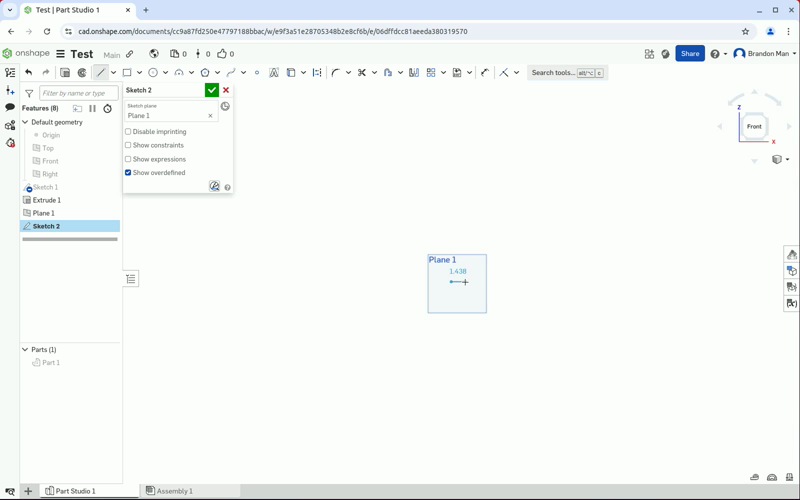
scroll(6)
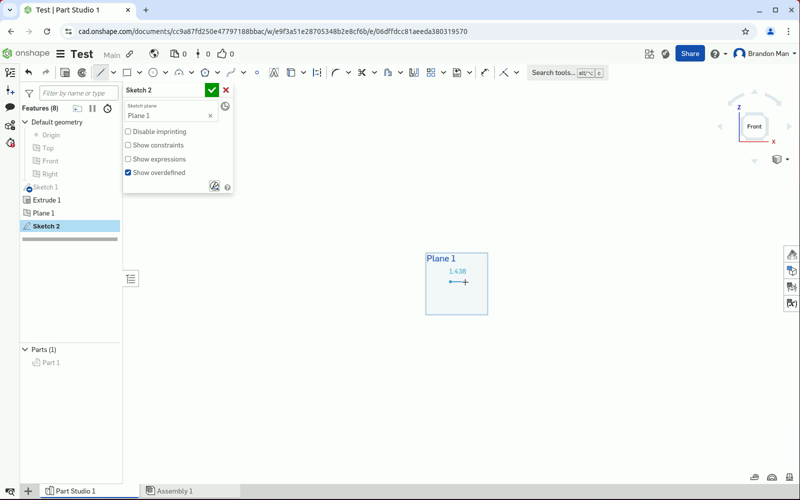
scroll(6)
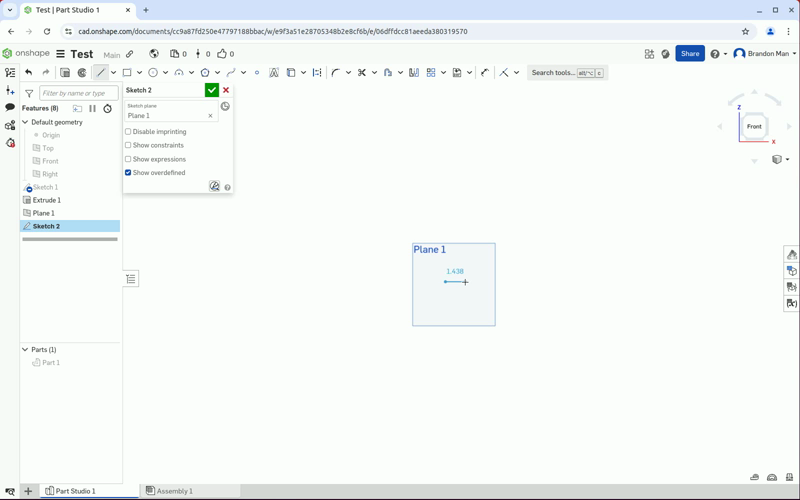
scroll(6)
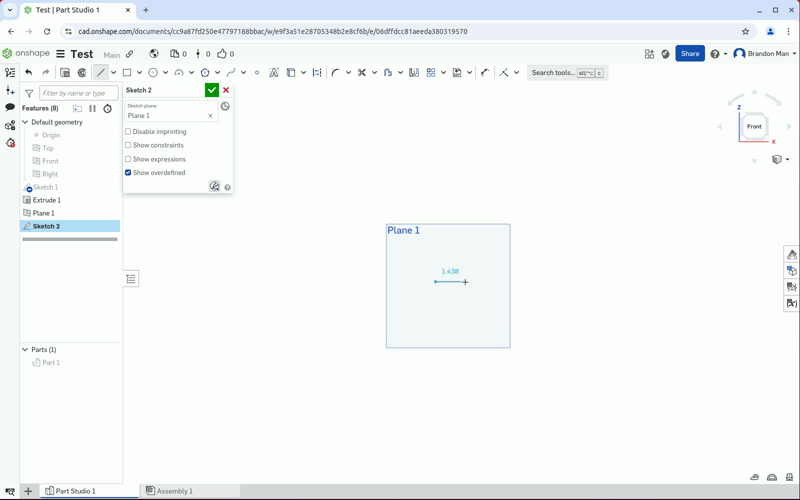
scroll(6)
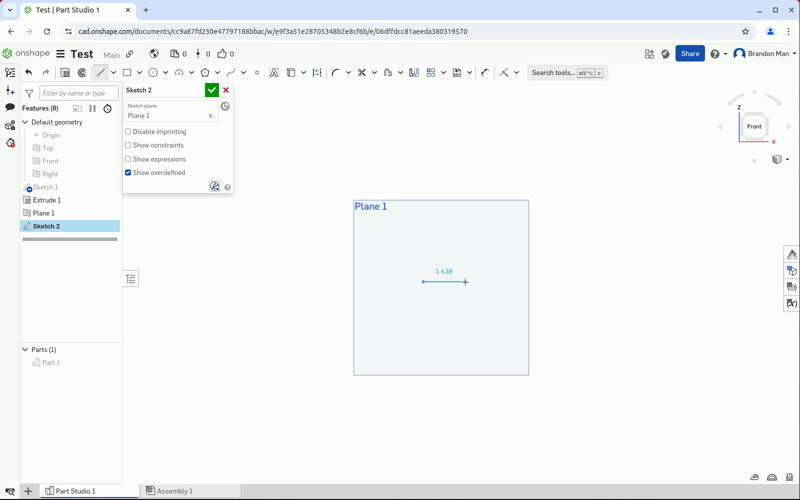
scroll(6)
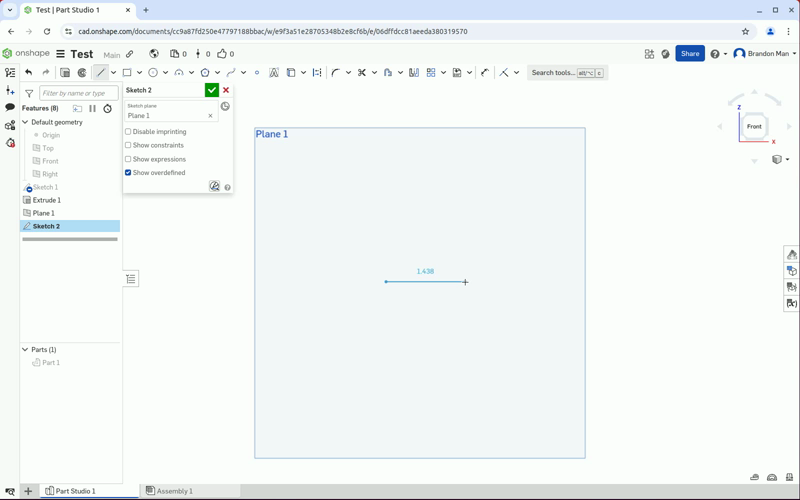
click(465, 281)
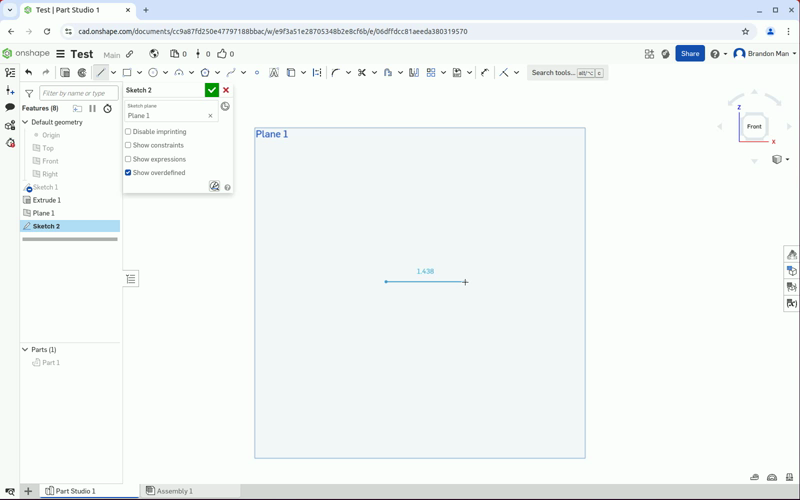
scroll(-6)
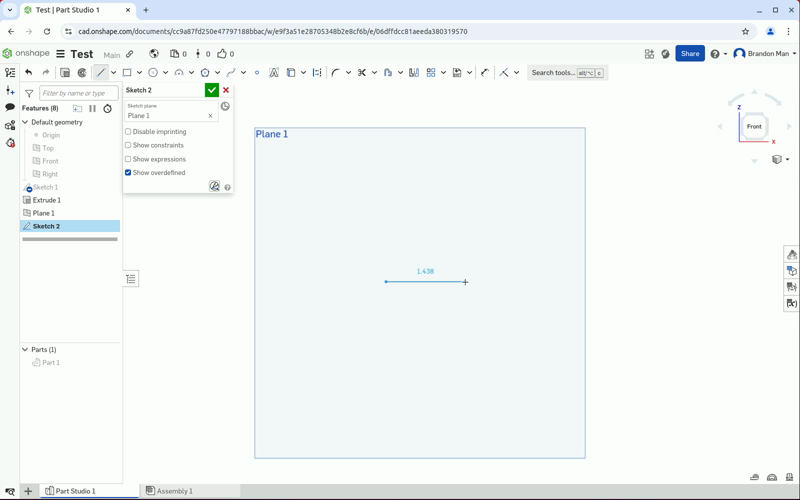
scroll(-6)
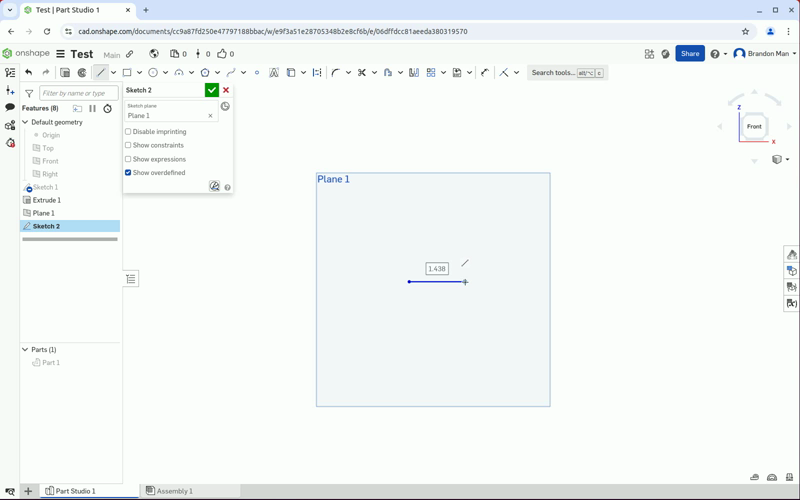
scroll(-6)
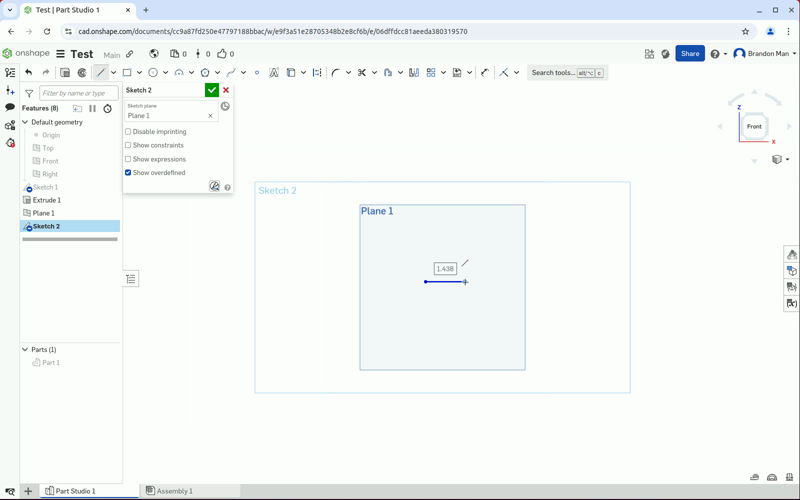
scroll(-6)
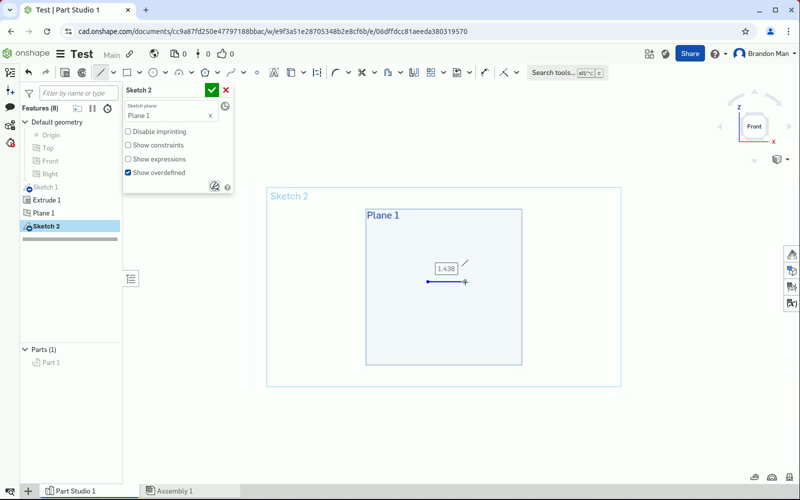
scroll(-6)
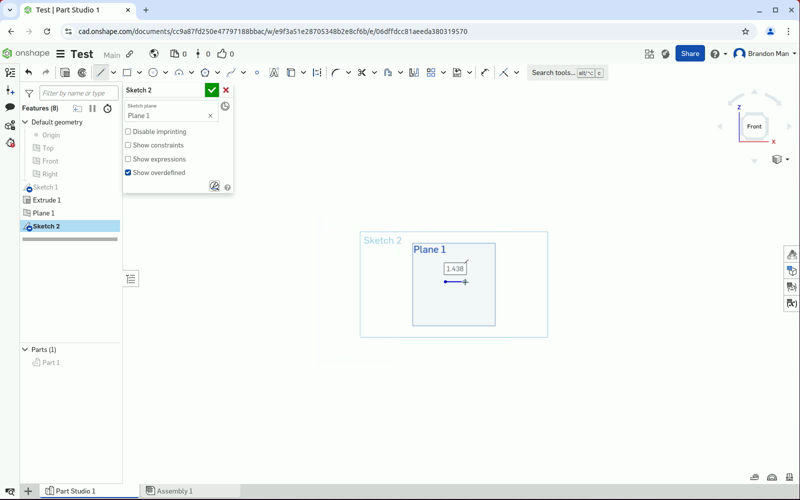
scroll(-6)
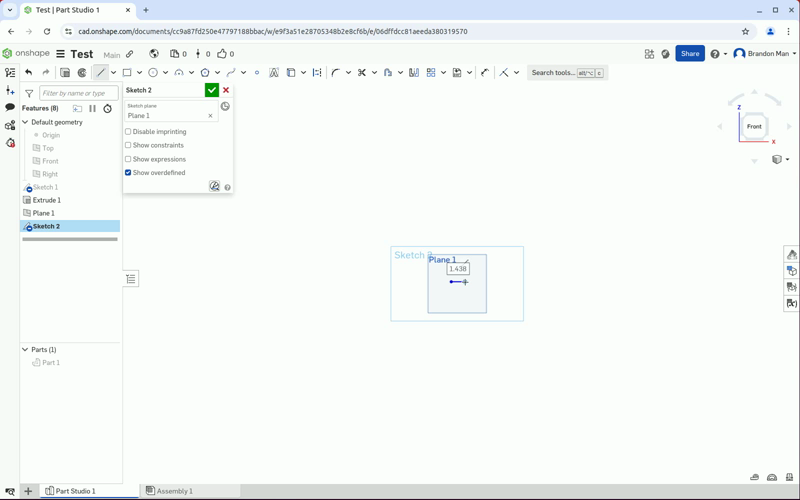
scroll(-6)
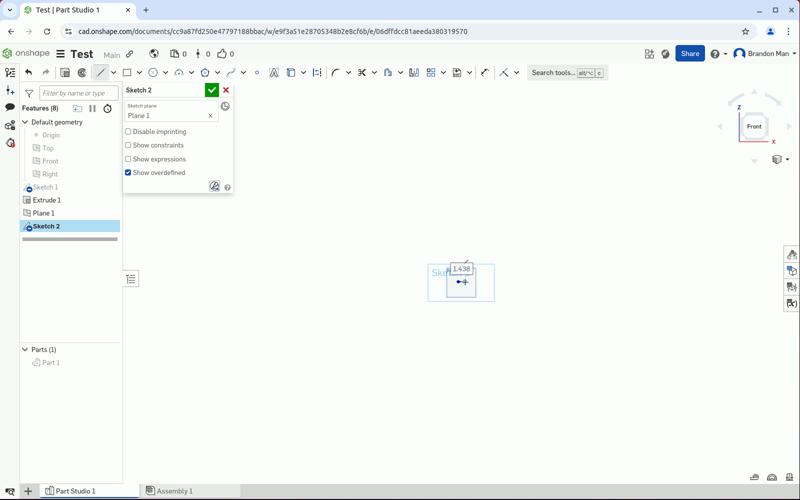
key_up(shift)
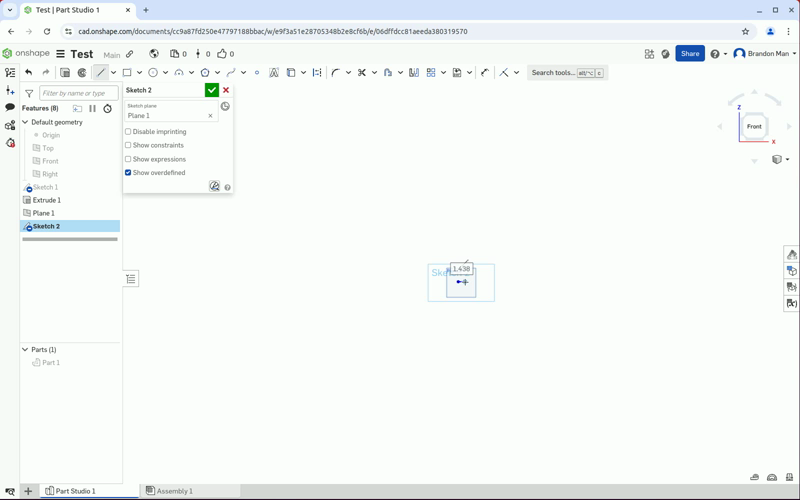
key(esc)
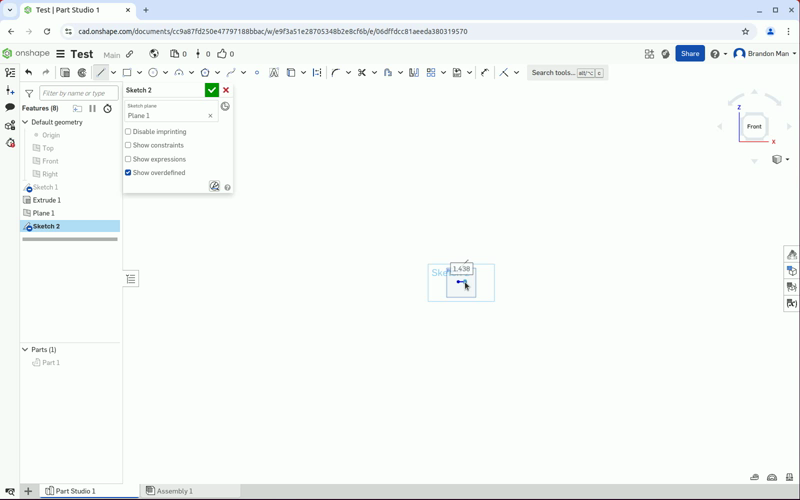
key(a)
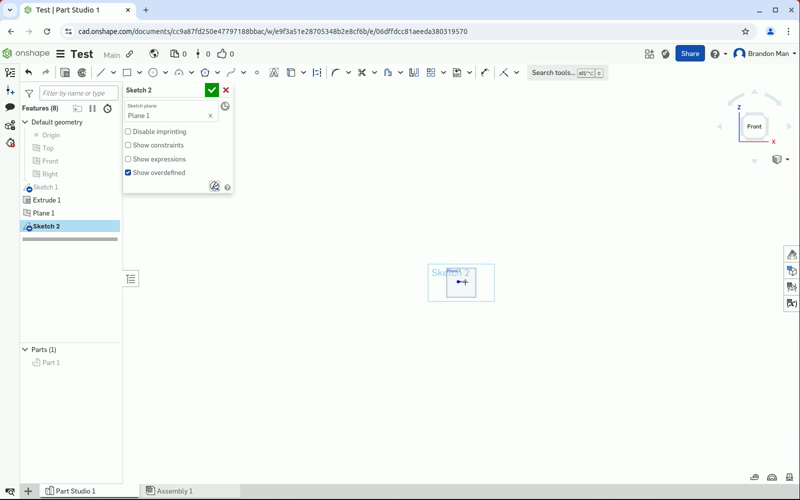
mouse_move(465, 281)
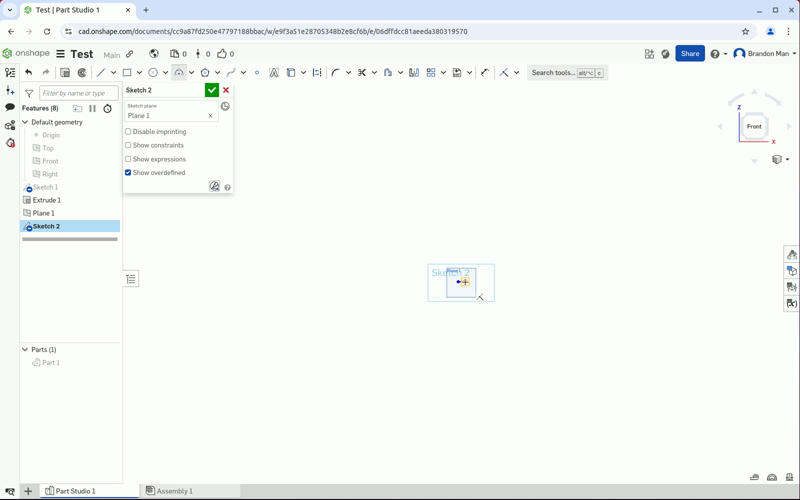
click(465, 281)
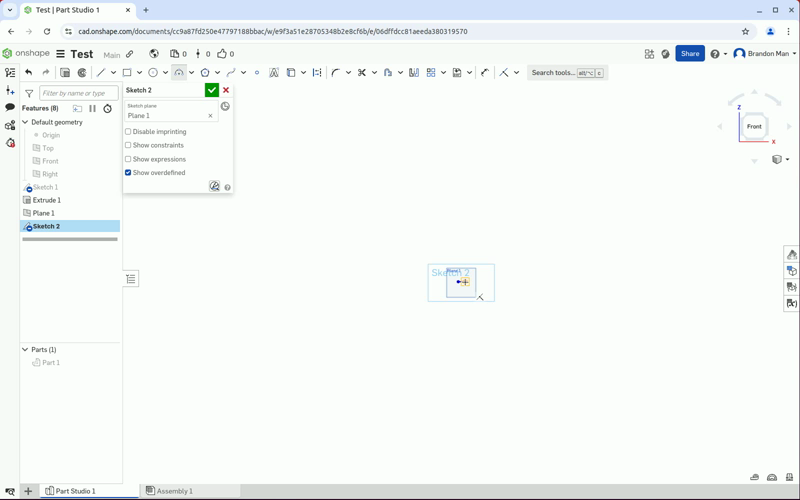
mouse_move(458, 281)
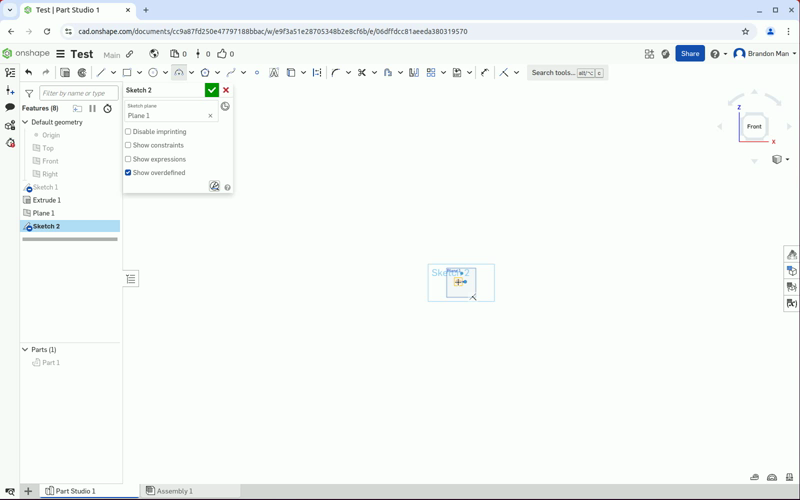
scroll(6)
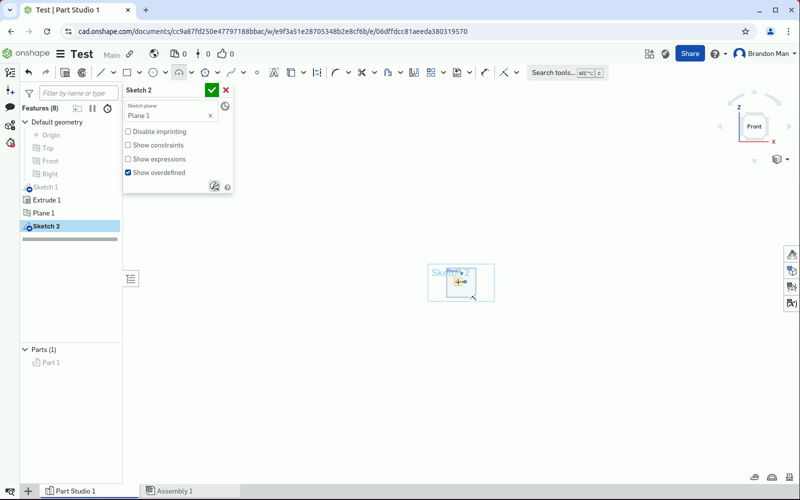
scroll(6)
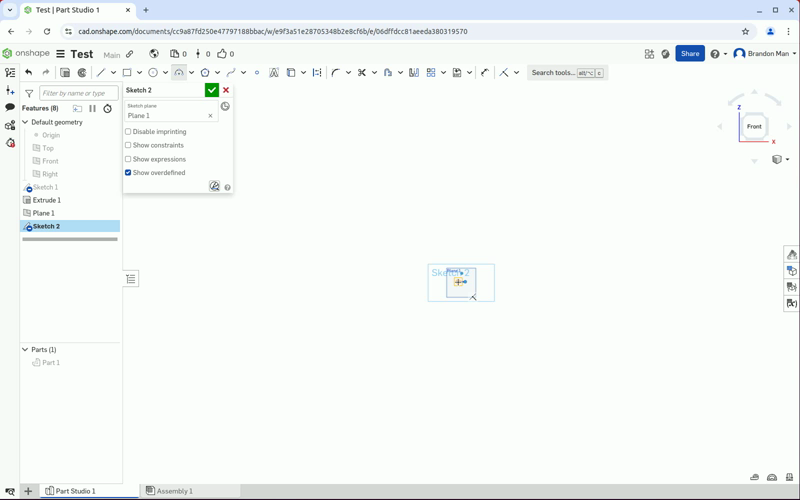
scroll(6)
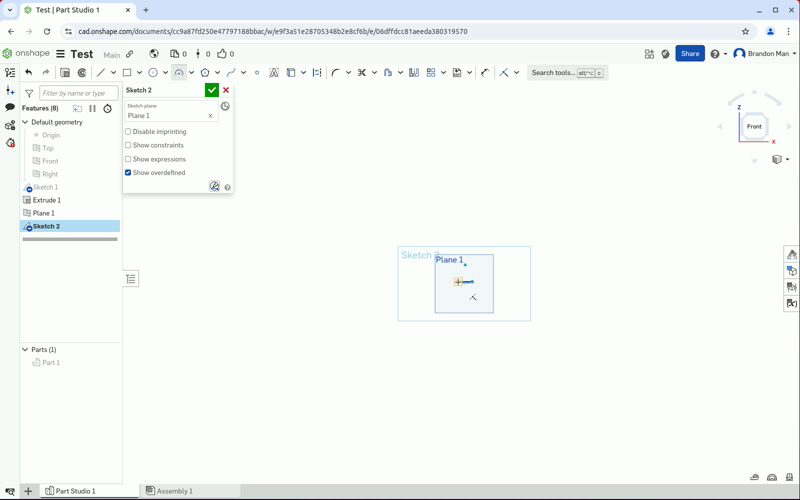
scroll(6)
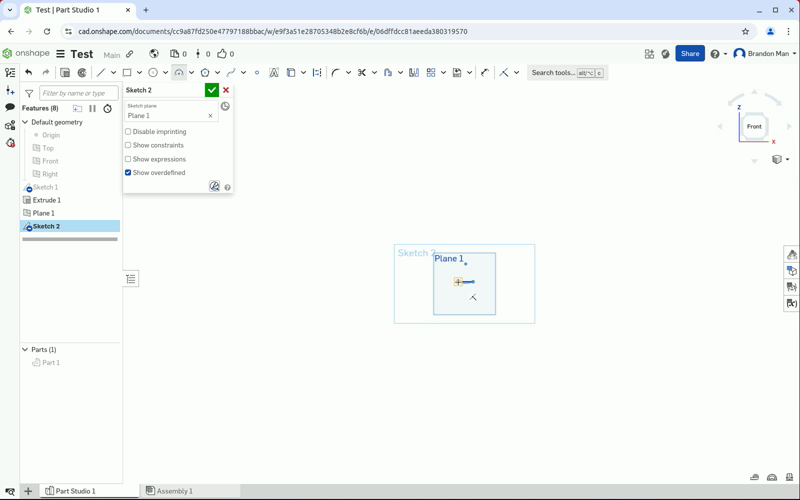
scroll(6)
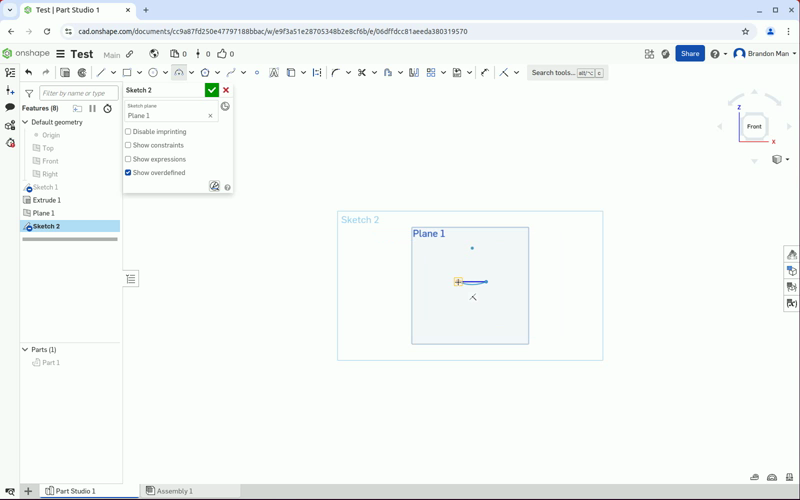
scroll(6)
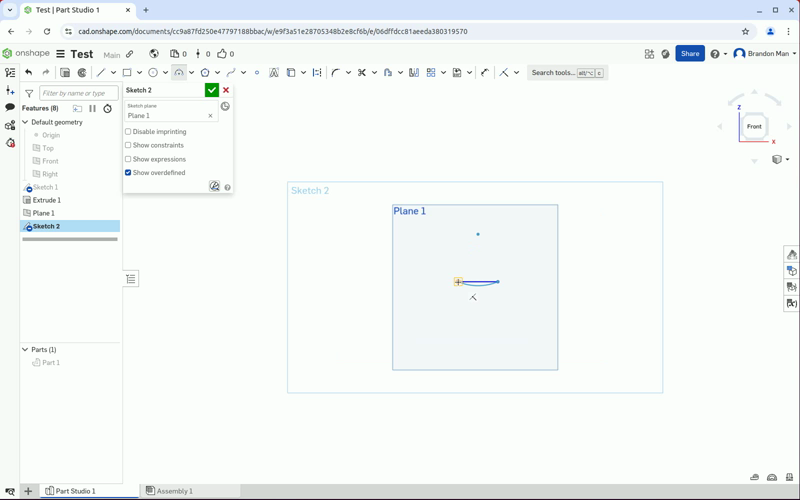
scroll(6)
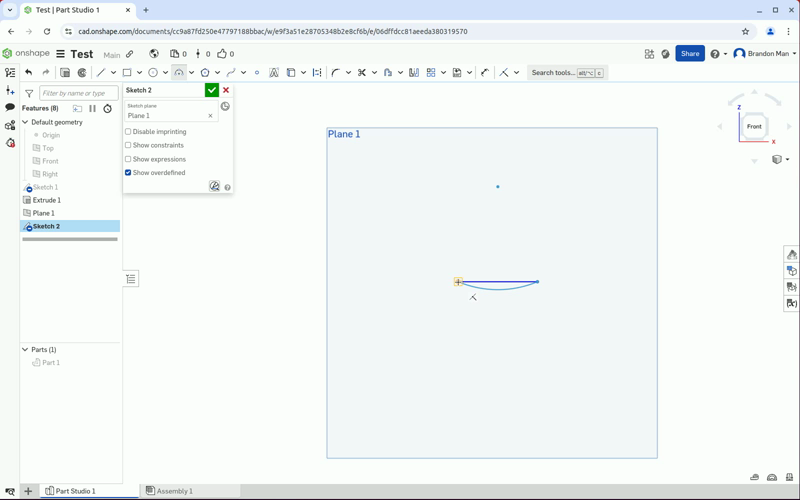
click(458, 281)
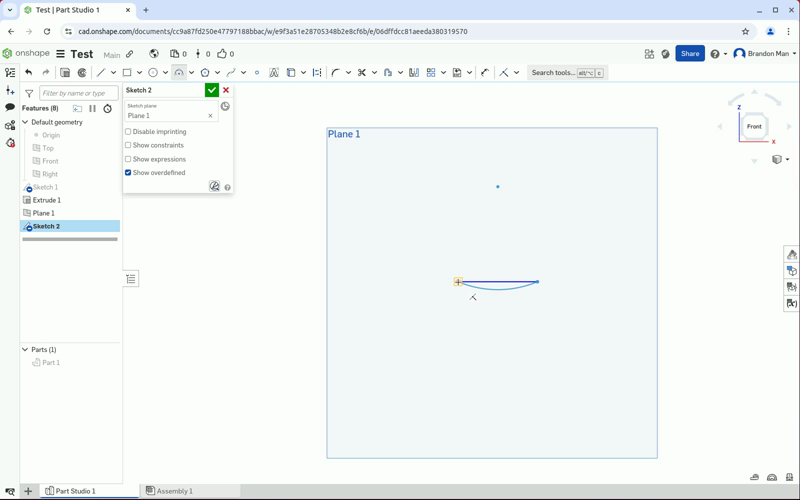
scroll(-6)
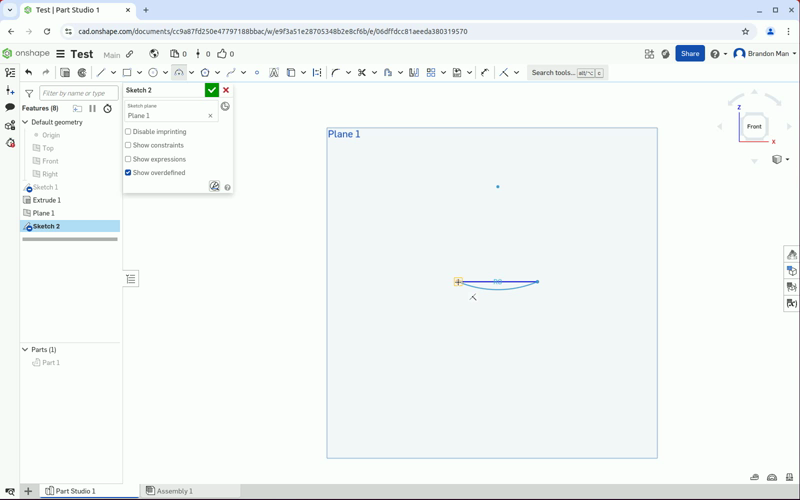
scroll(-6)
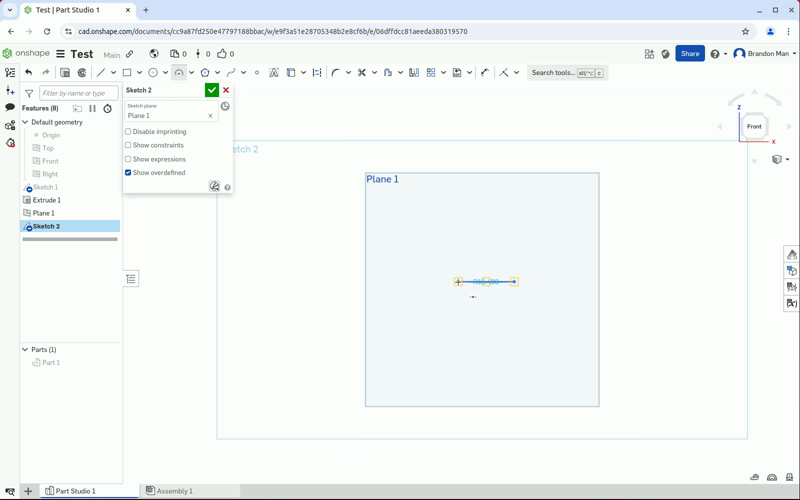
scroll(-6)
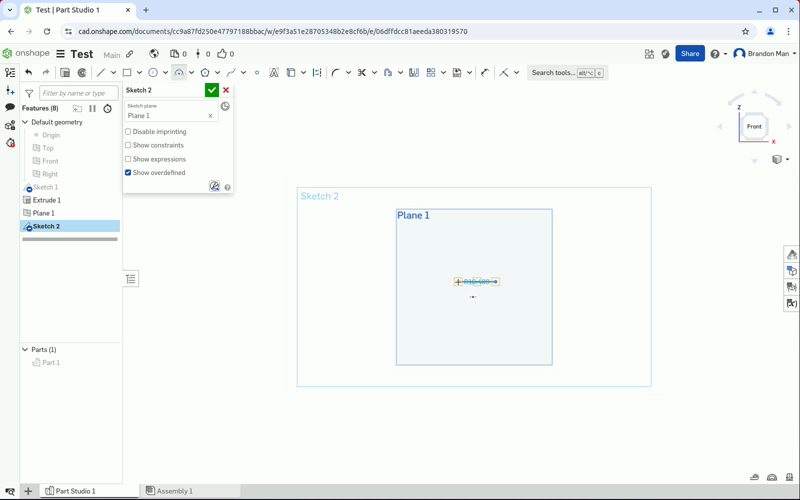
scroll(-6)
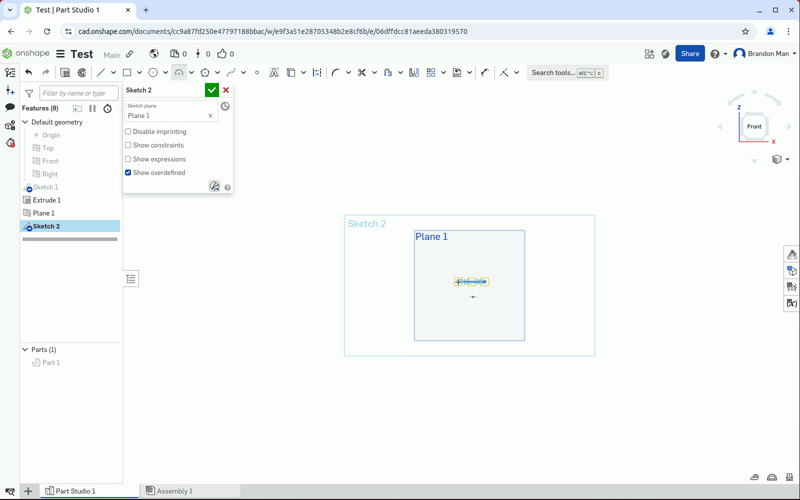
scroll(-6)
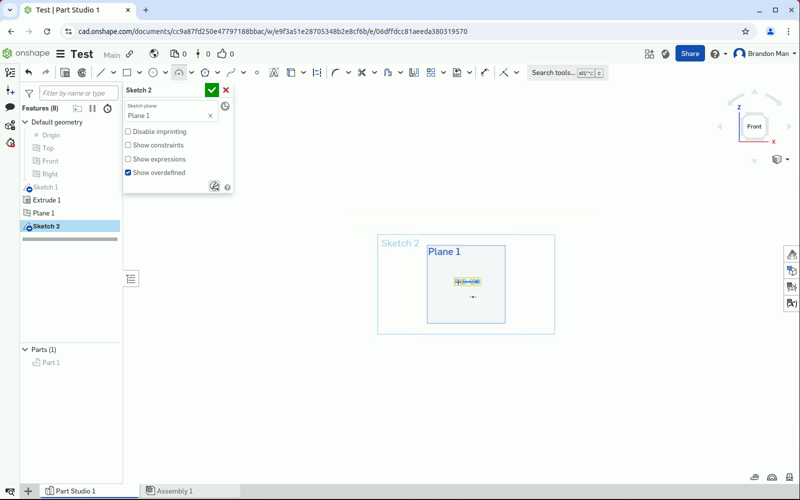
scroll(-6)
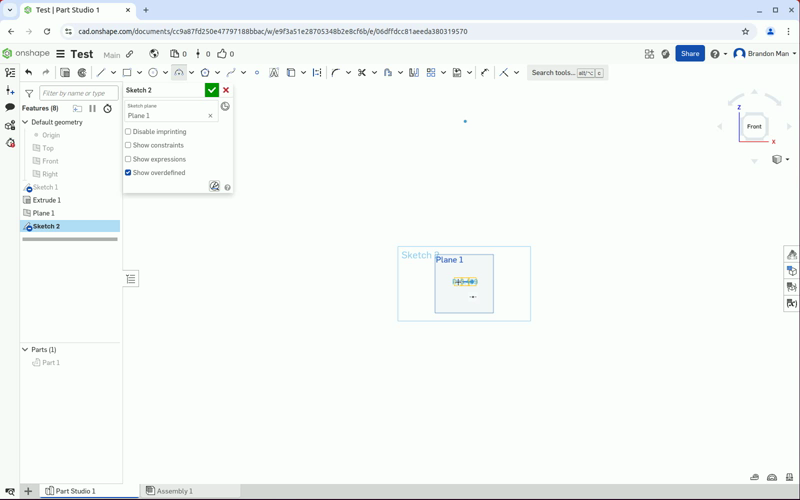
scroll(-6)
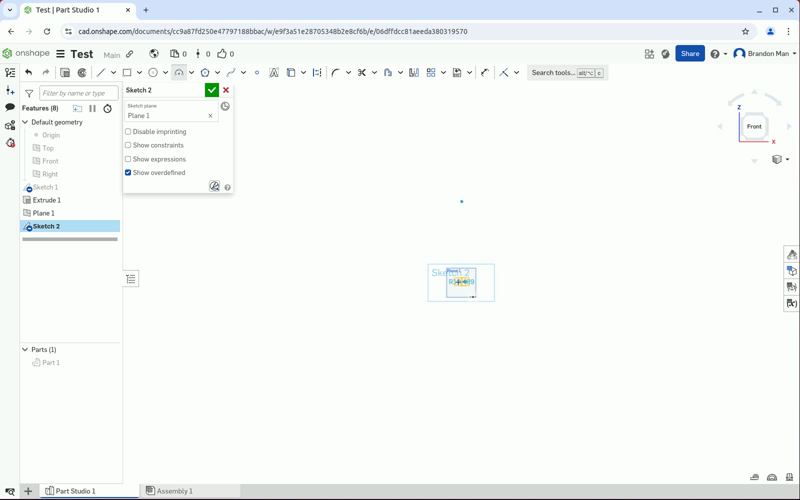
key_down(shift)
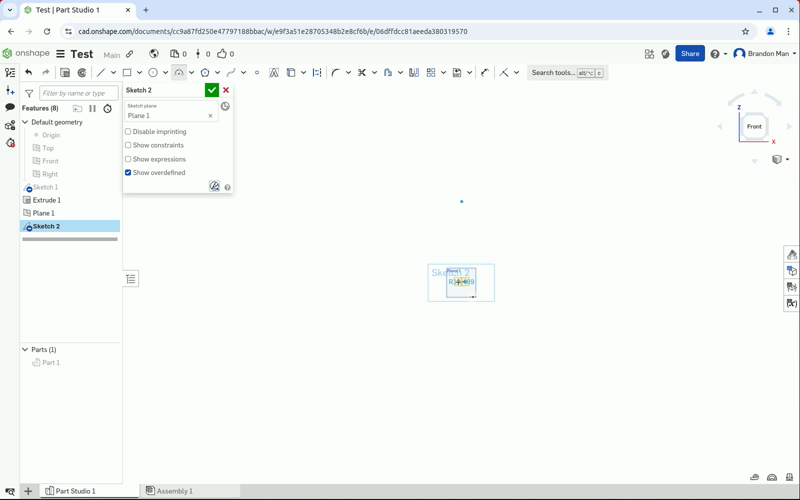
mouse_move(461, 279)
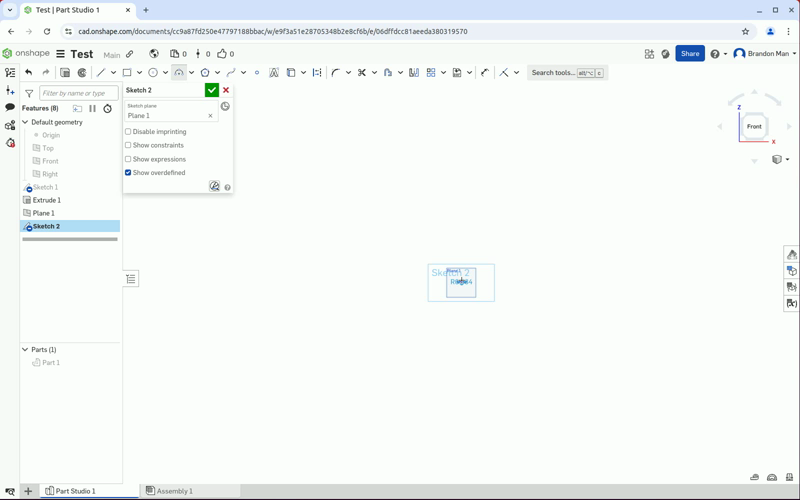
scroll(6)
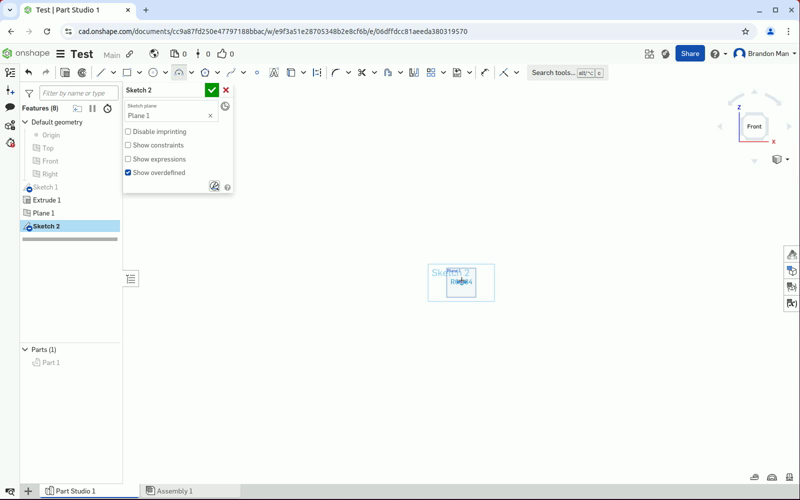
scroll(6)
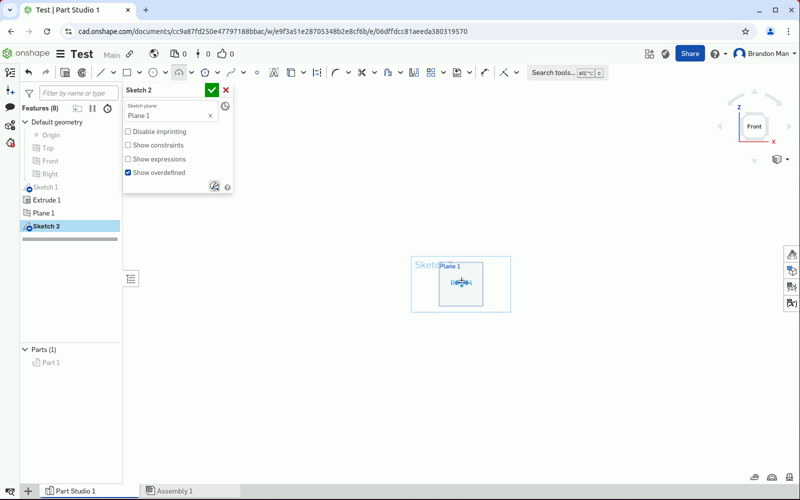
scroll(6)
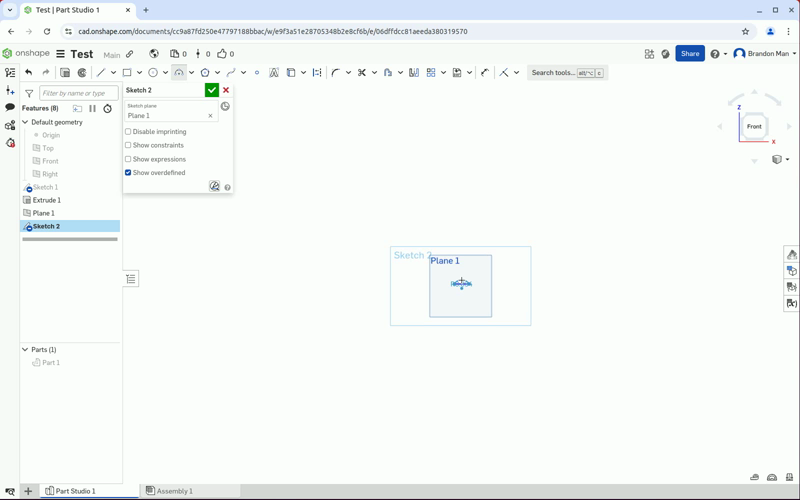
scroll(6)
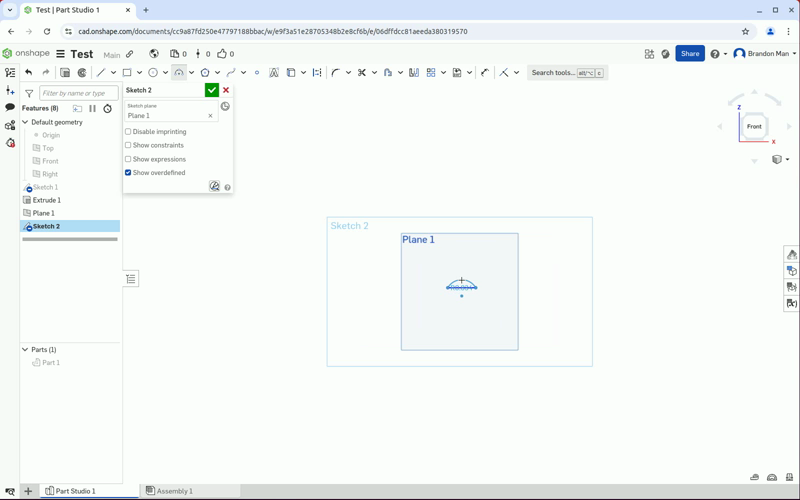
scroll(6)
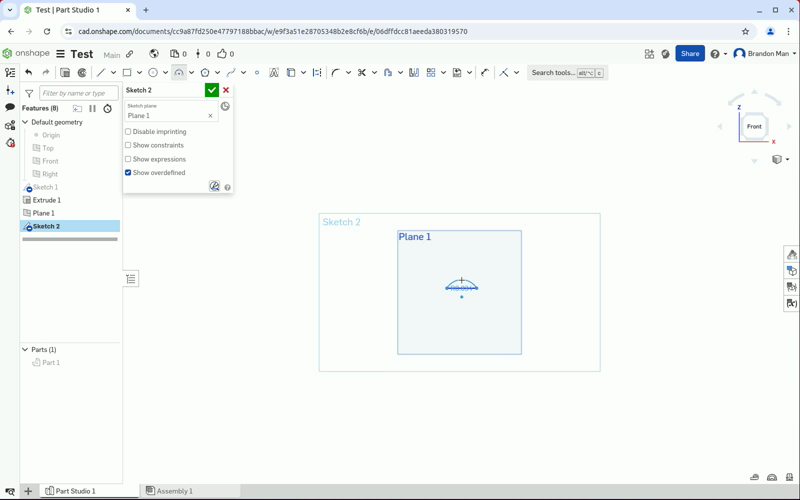
scroll(6)
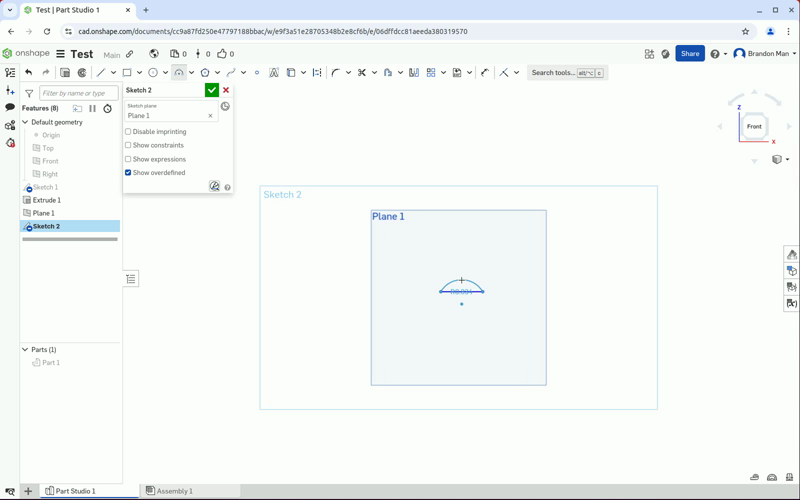
scroll(6)
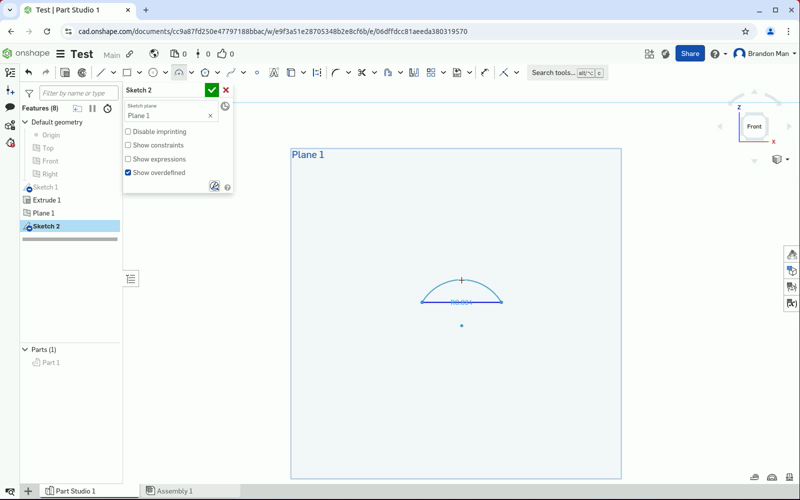
click(461, 279)
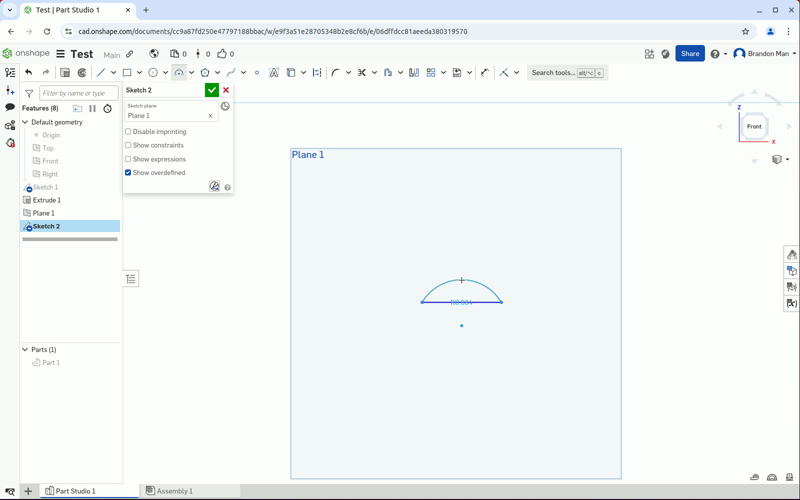
scroll(-6)
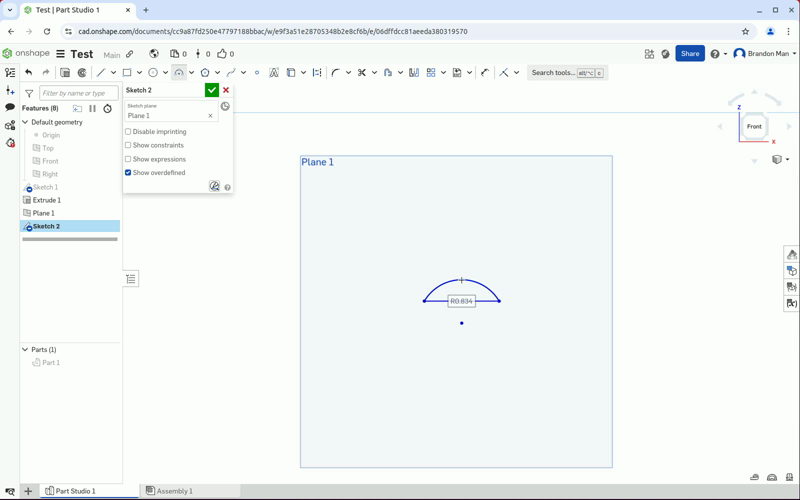
scroll(-6)
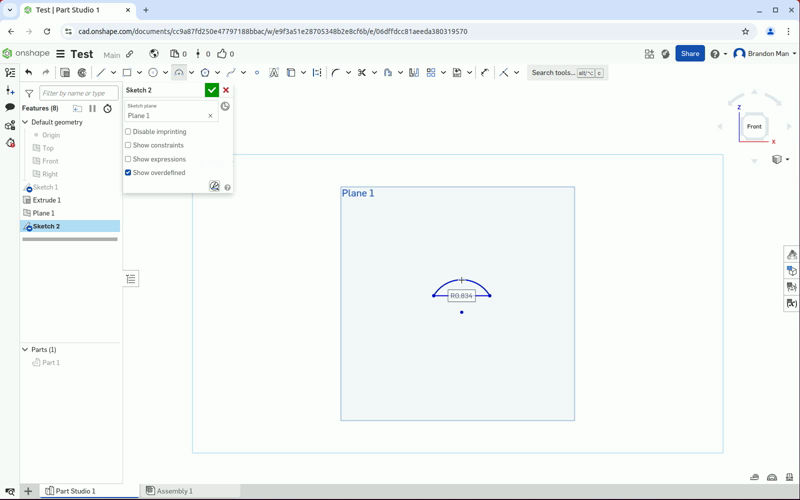
scroll(-6)
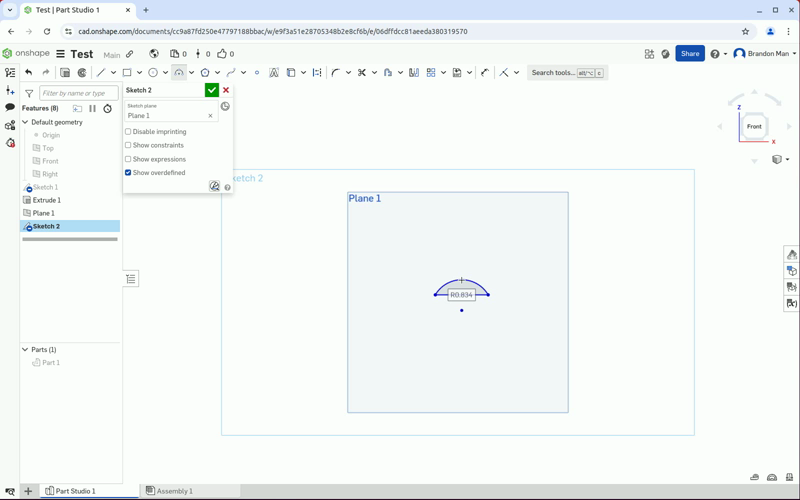
scroll(-6)
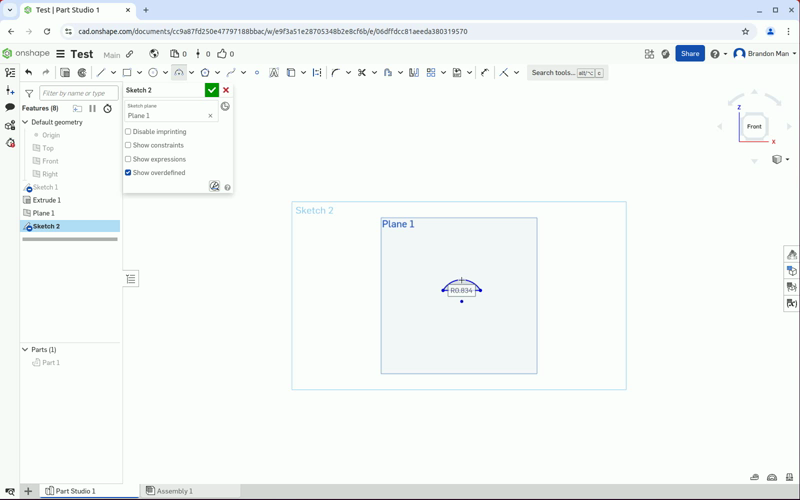
scroll(-6)
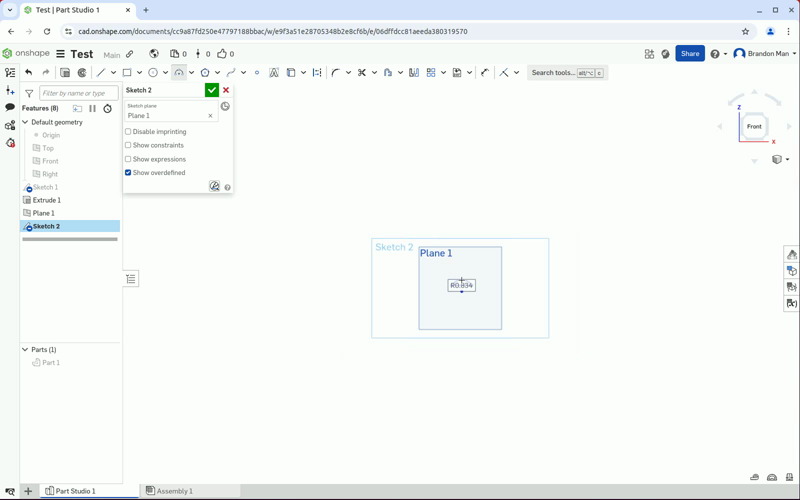
scroll(-6)
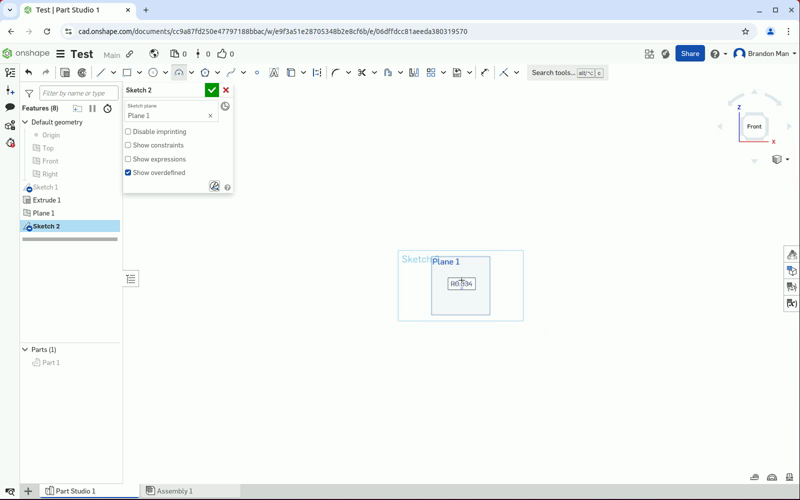
scroll(-6)
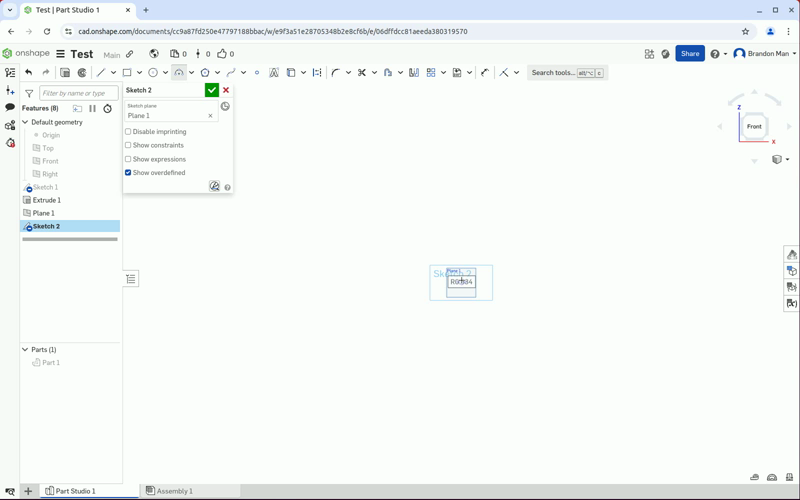
key_up(shift)
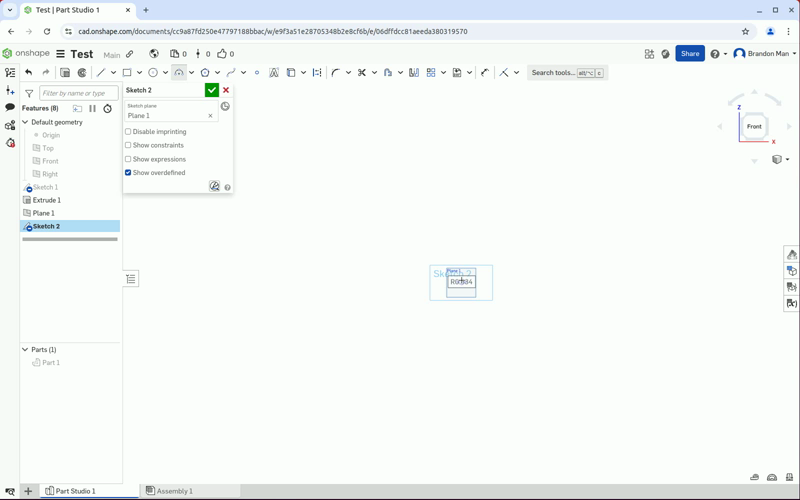
key(esc)
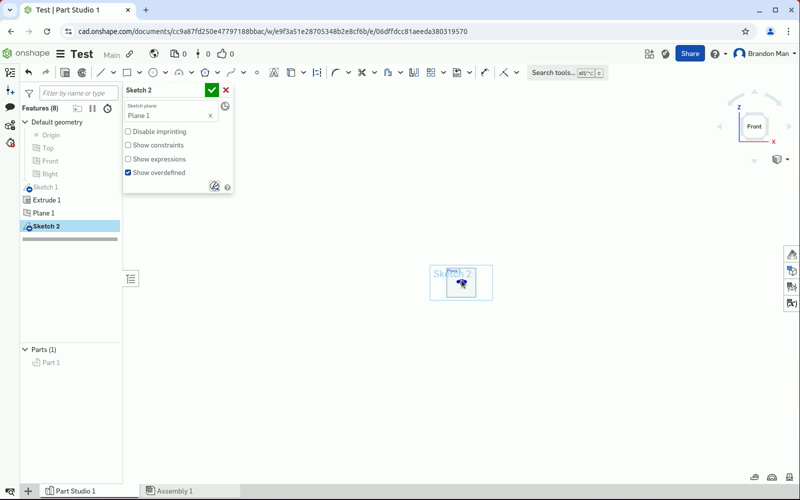
mouse_move(462, 280)
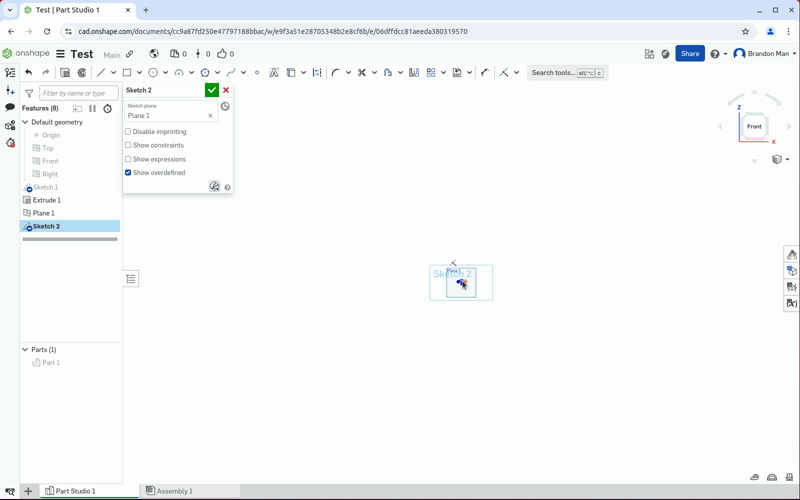
scroll(6)
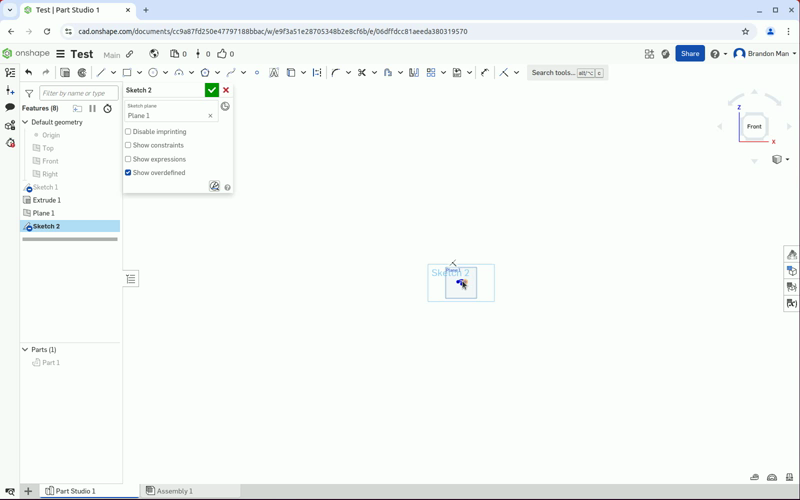
scroll(6)
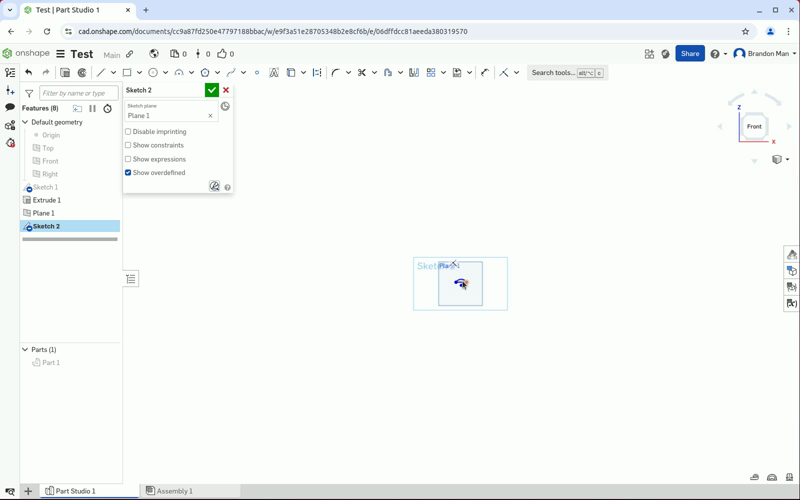
scroll(6)
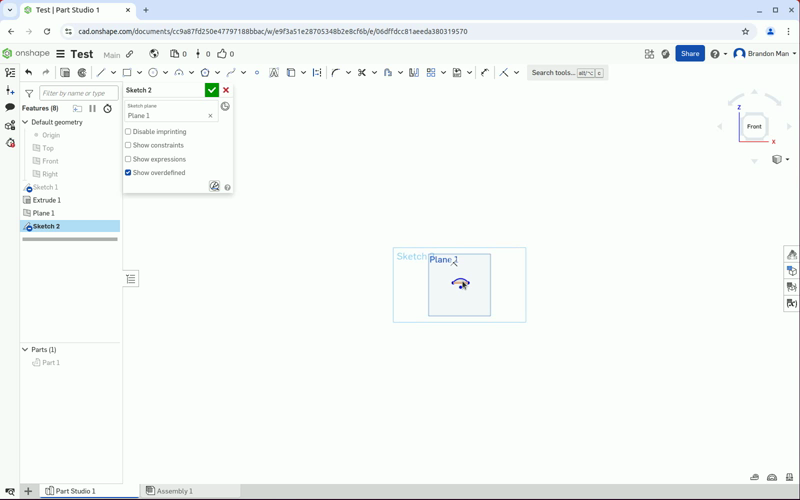
scroll(6)
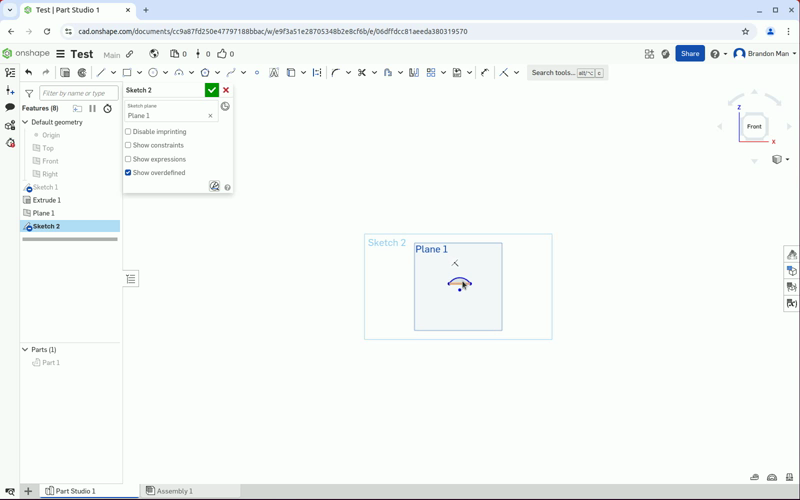
scroll(6)
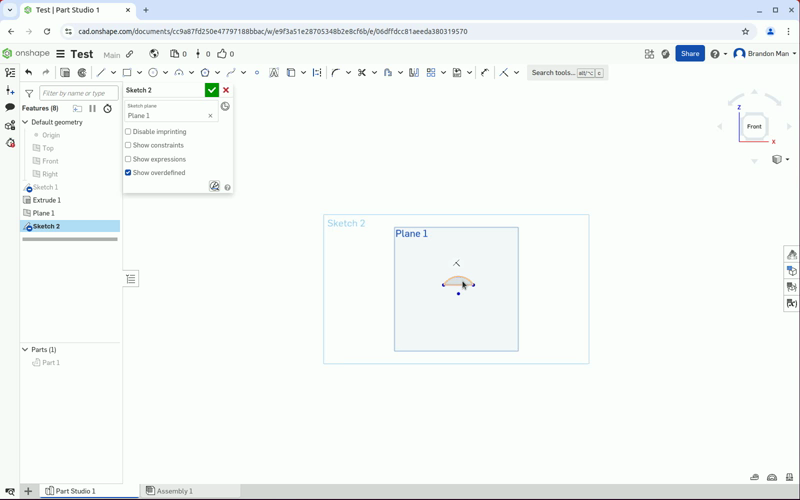
scroll(6)
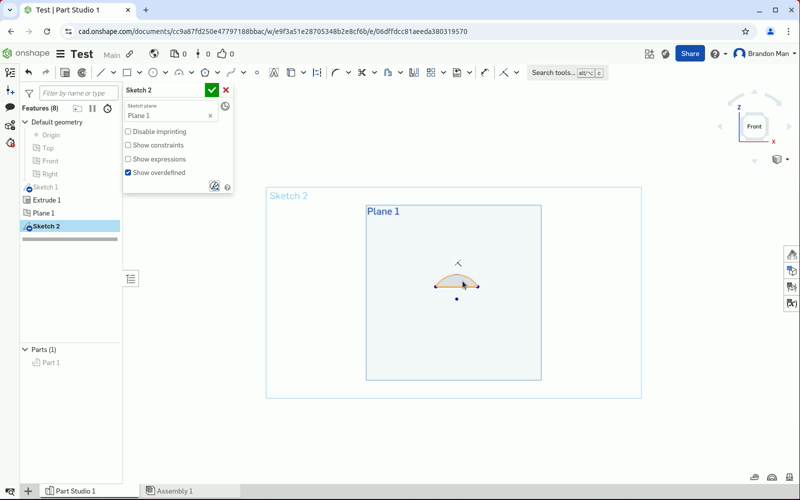
scroll(6)
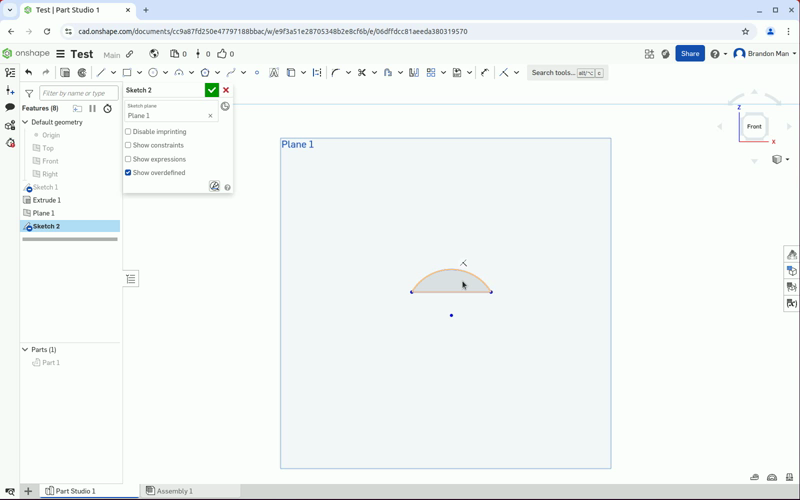
click(462, 280)
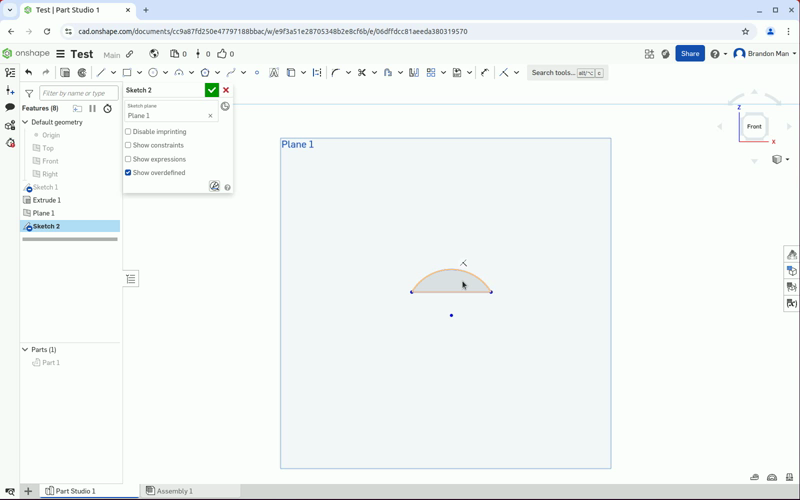
scroll(-6)
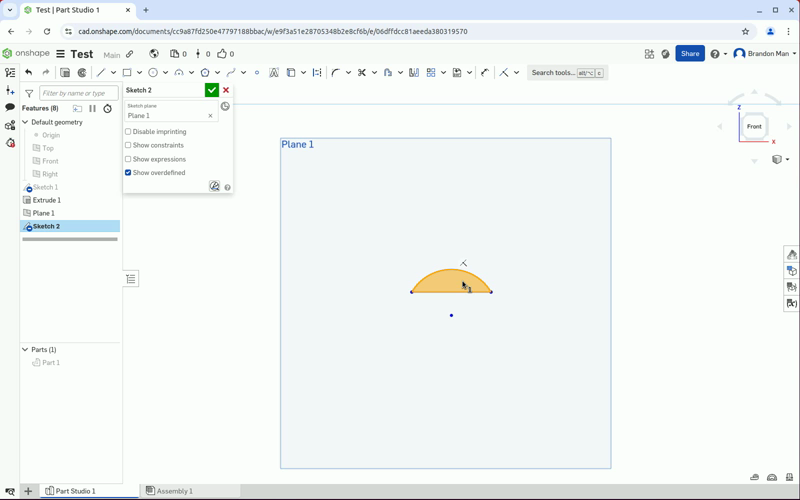
scroll(-6)
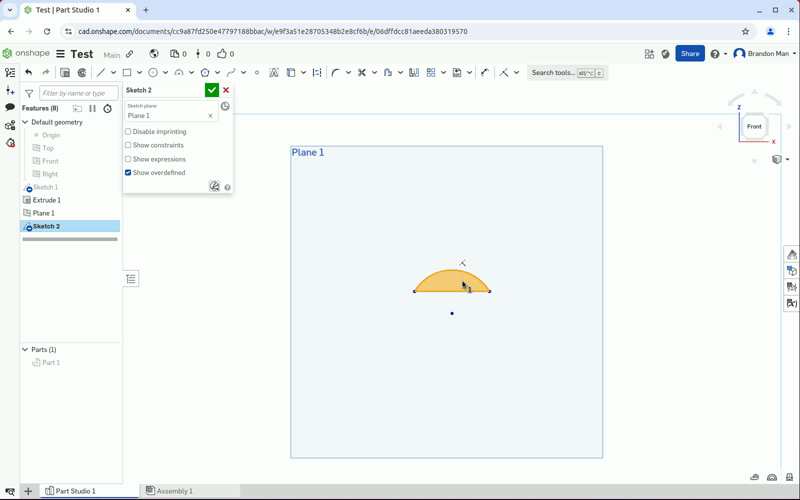
scroll(-6)
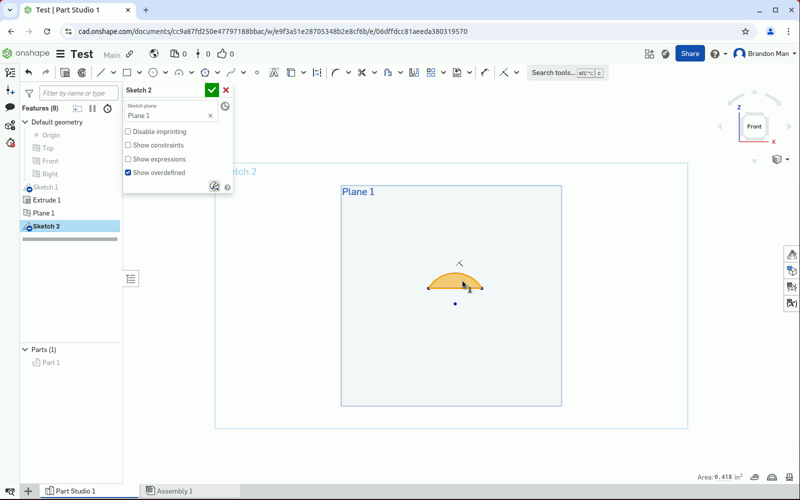
scroll(-6)
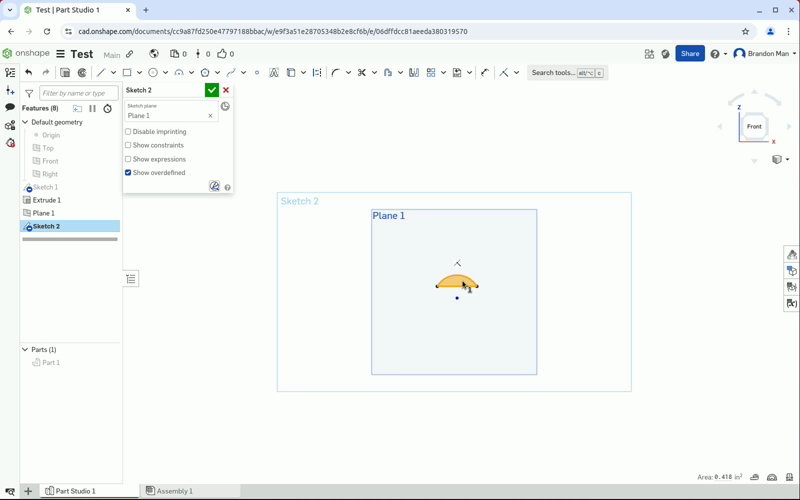
scroll(-6)
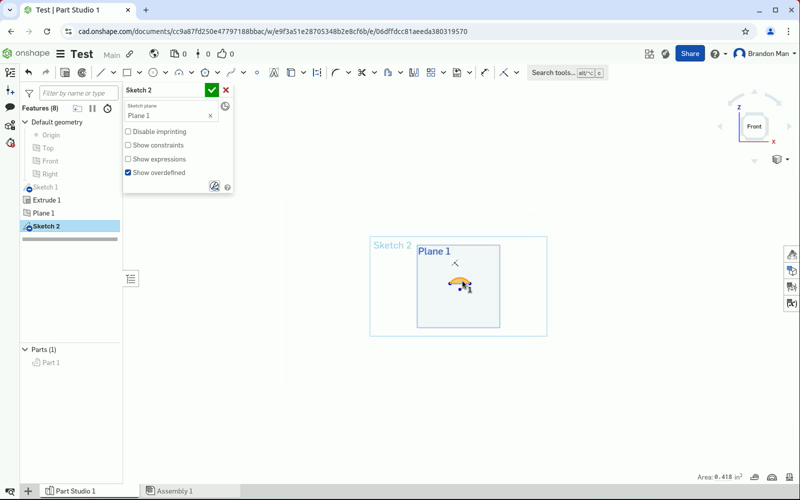
scroll(-6)
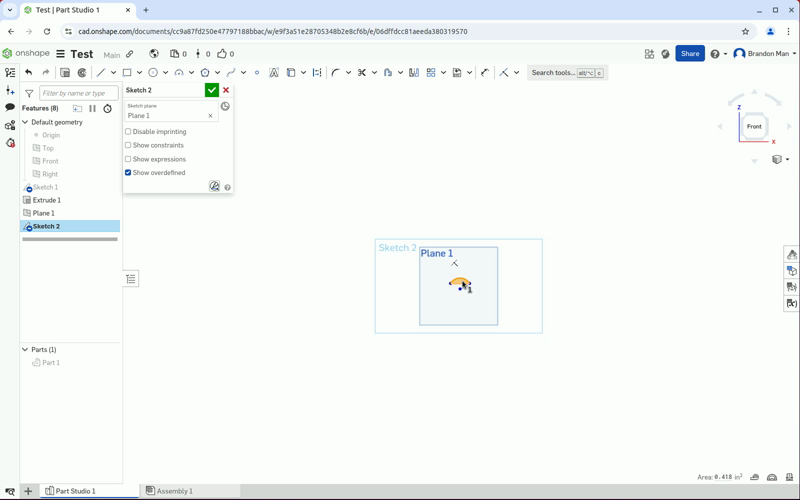
scroll(-6)
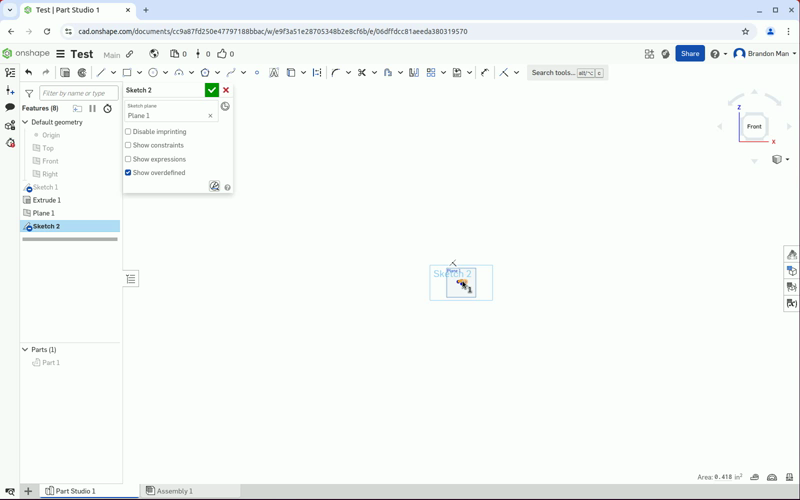
mouse_move(73, 352)
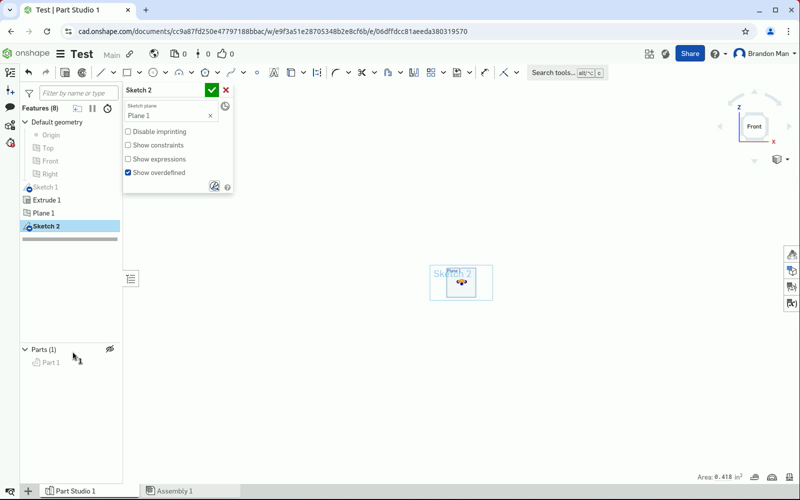
key(shift+y)
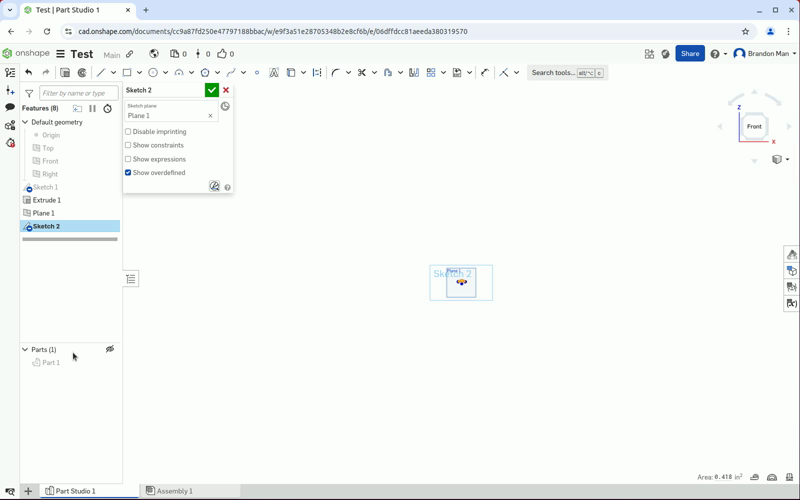
key(shift+e)
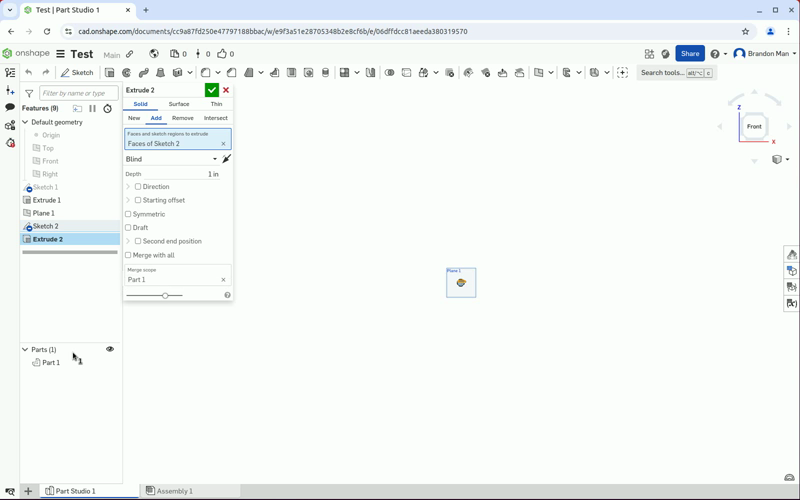
mouse_move(143, 106)
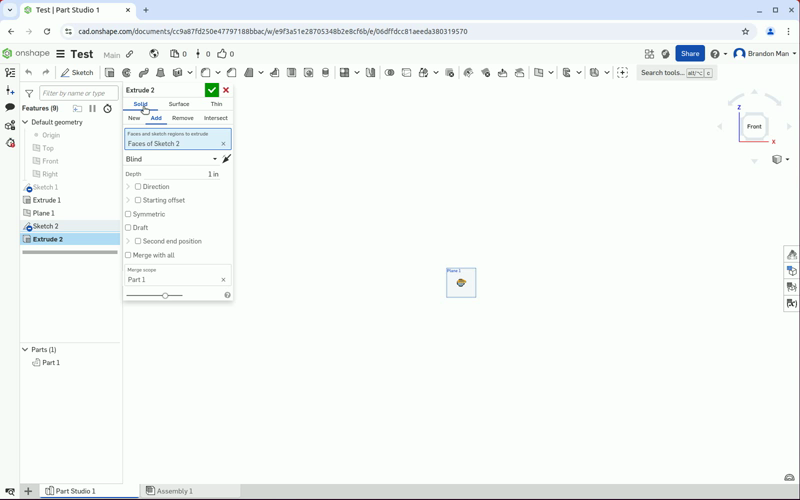
click(143, 106)
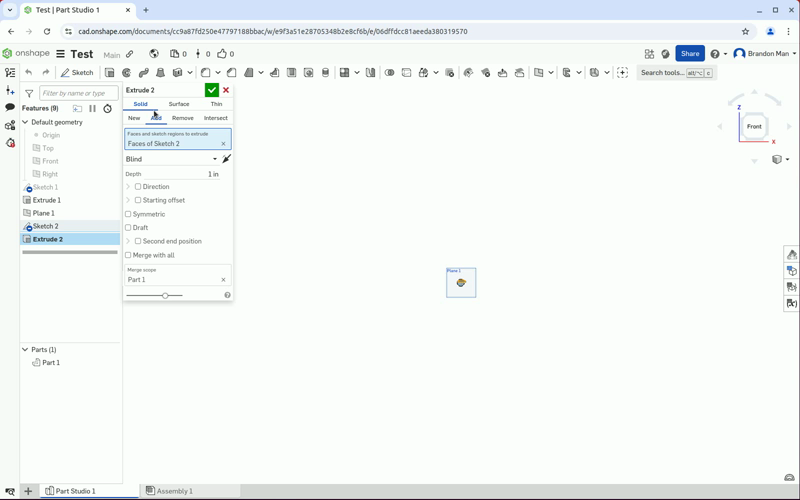
mouse_move(186, 120)
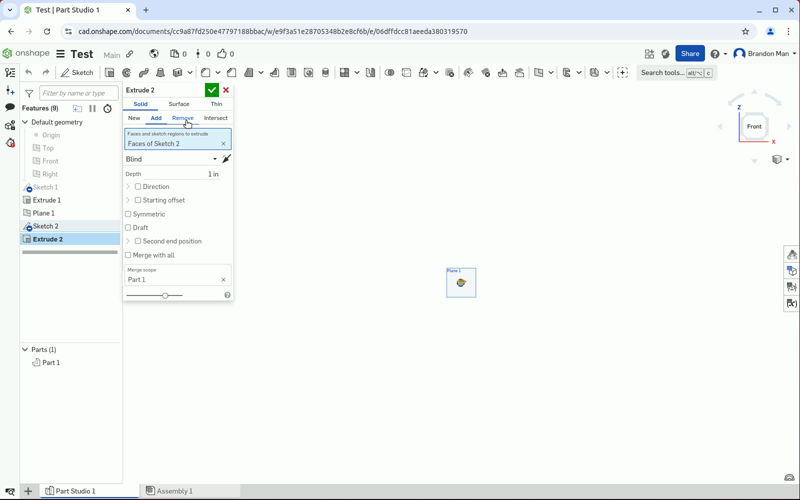
click(186, 120)
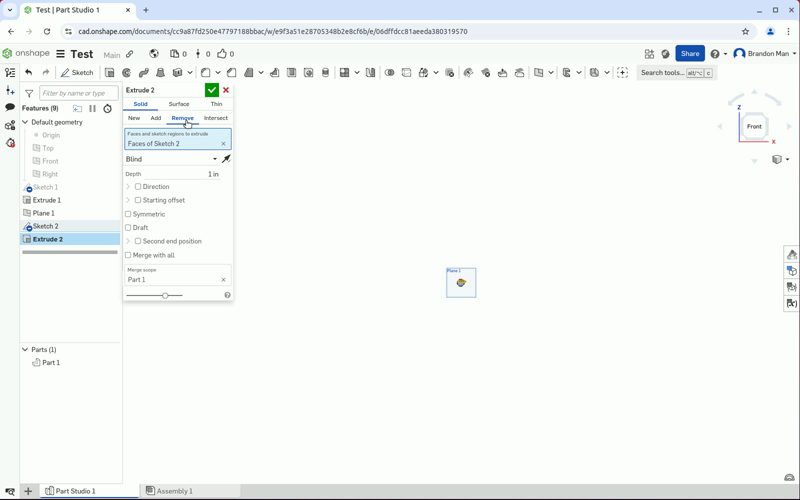
key(tab, 4)
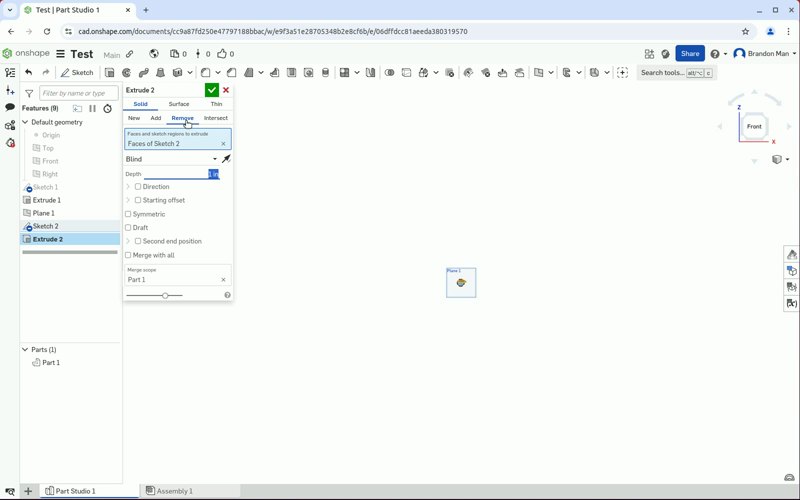
text(3.129)
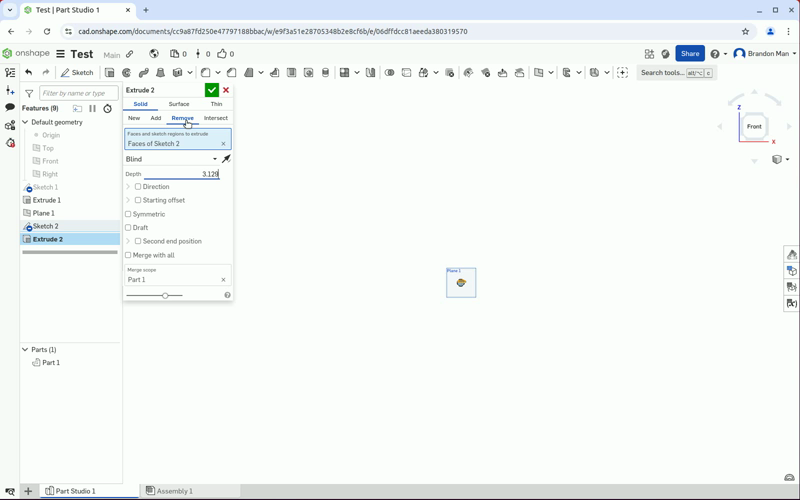
key(tab, 6)
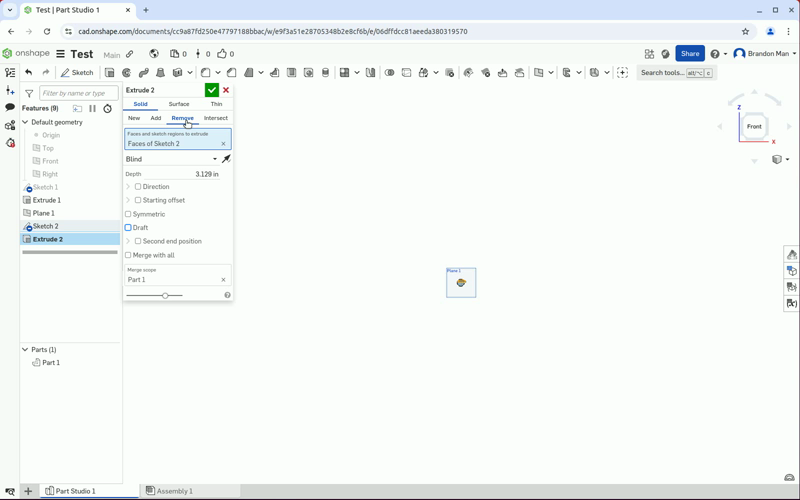
key(space)
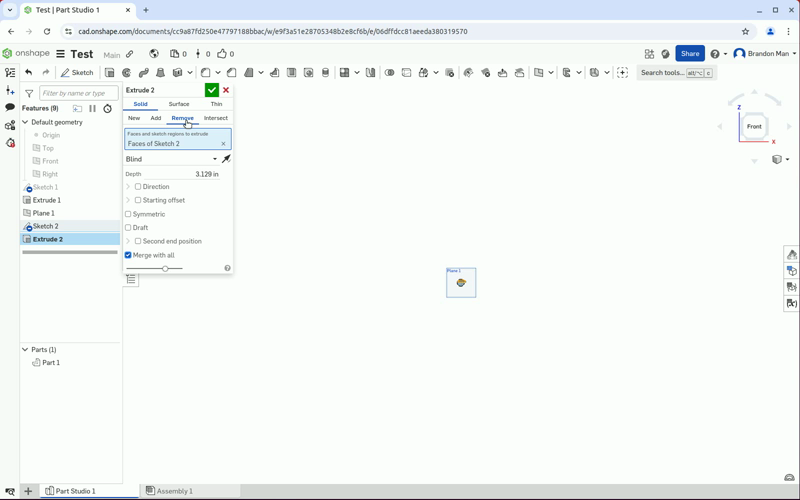
key(enter)
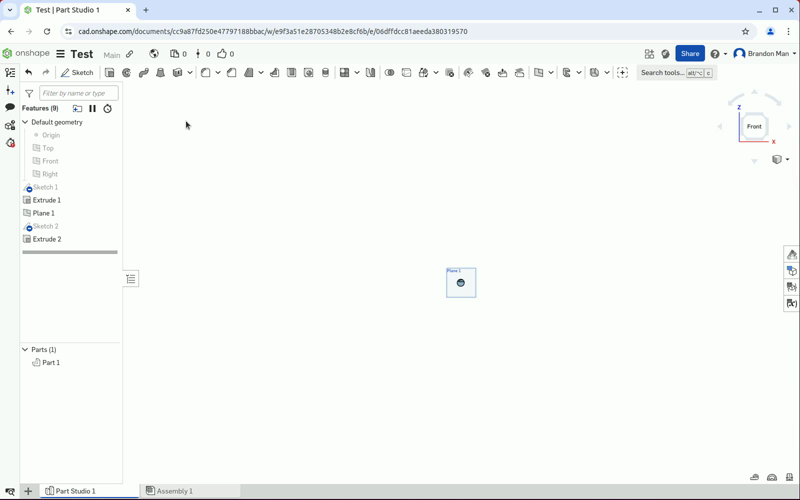
key(shift+h)
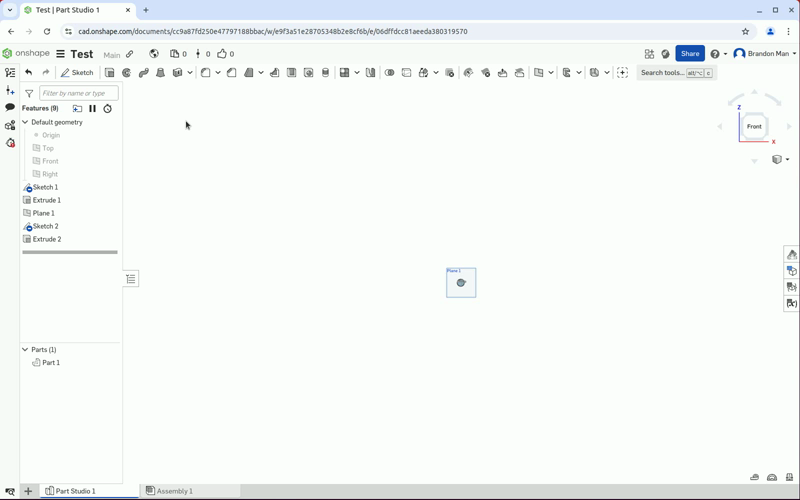
key(shift+h)
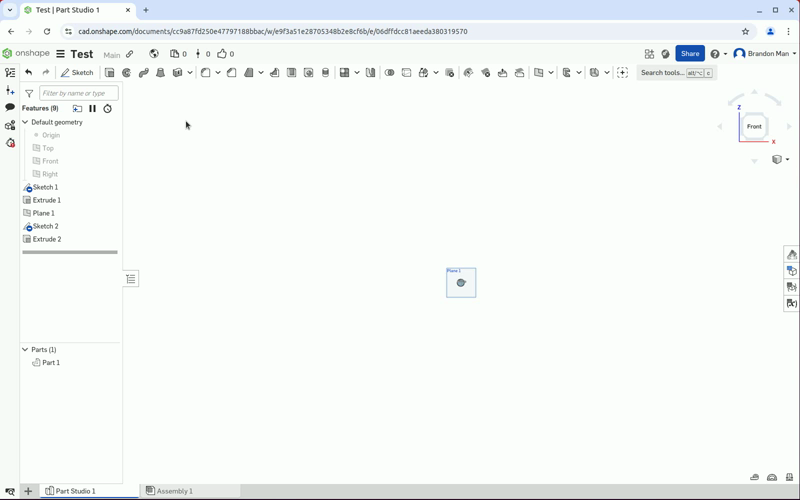
key(shift+7)
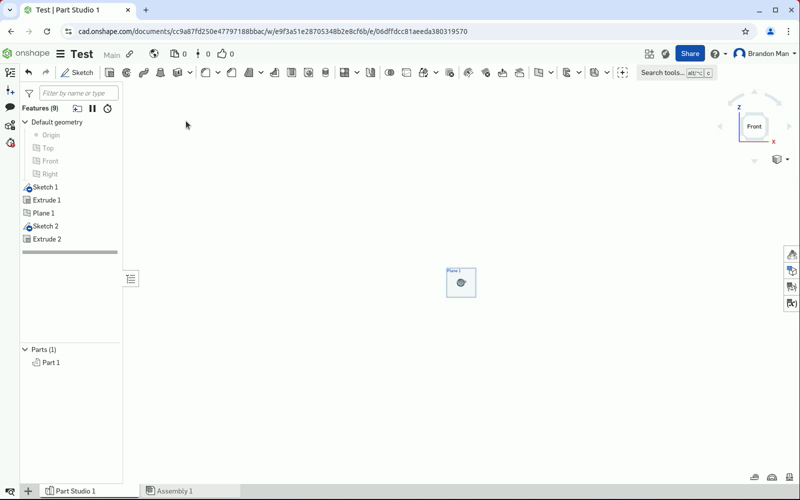
key(left, 2)
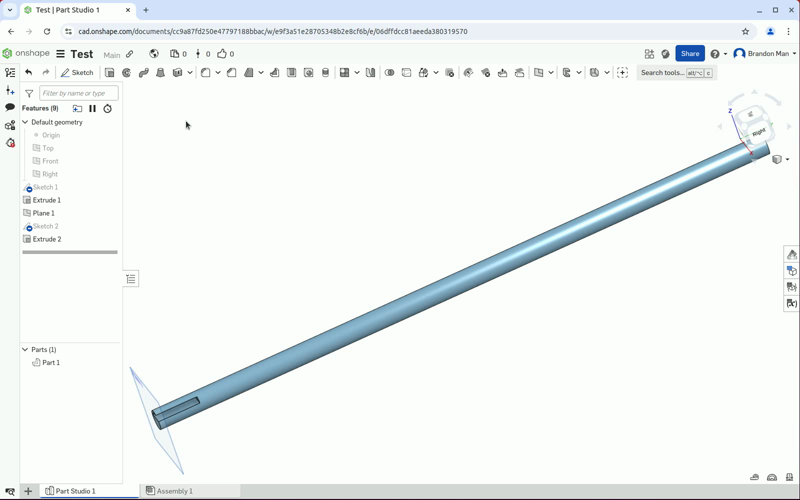
key(down, 2)
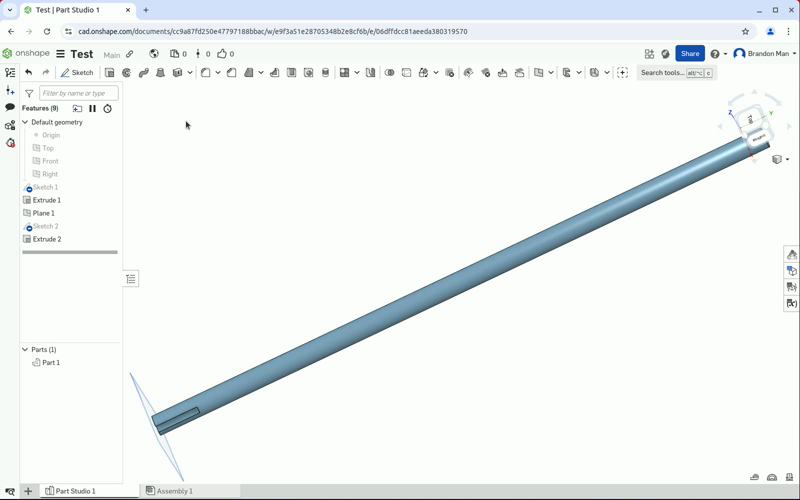
key(up, 2)
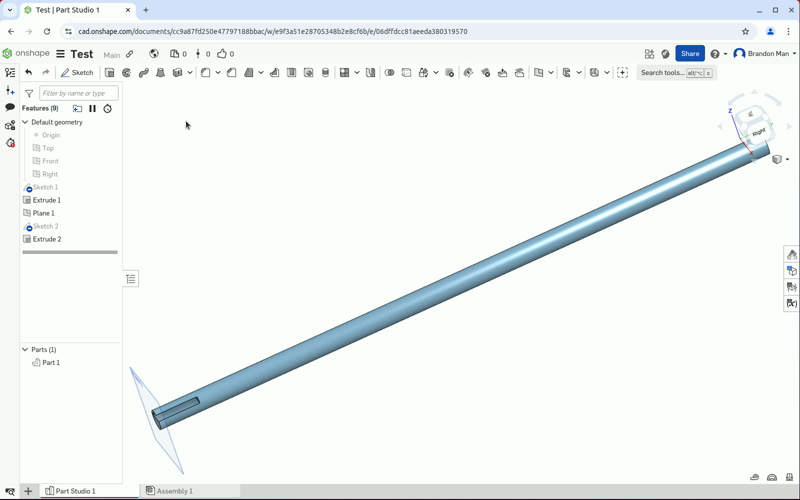
key(right, 2)
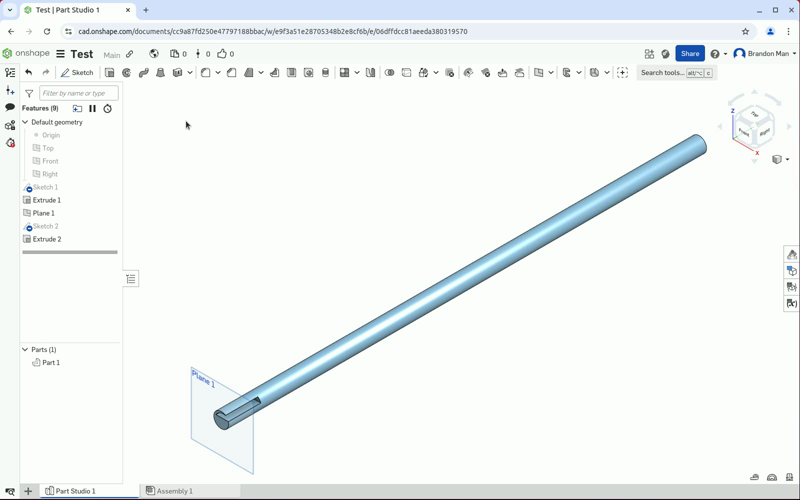
mouse_move(73, 189)
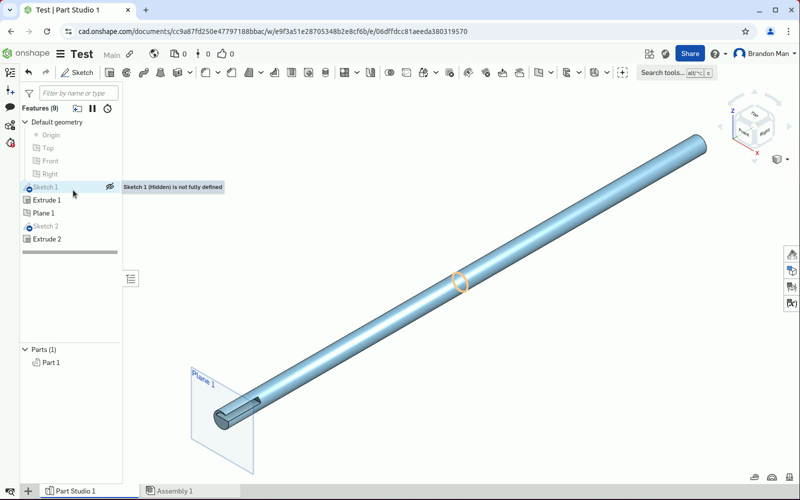
click(73, 189)